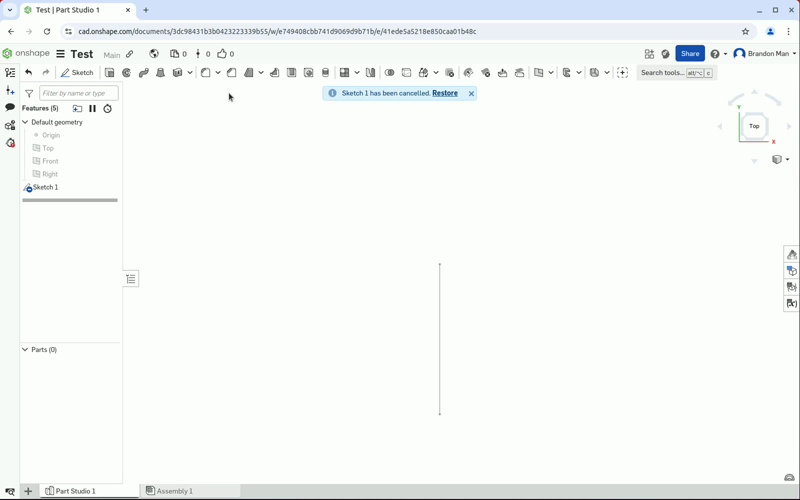
key(shift+h)
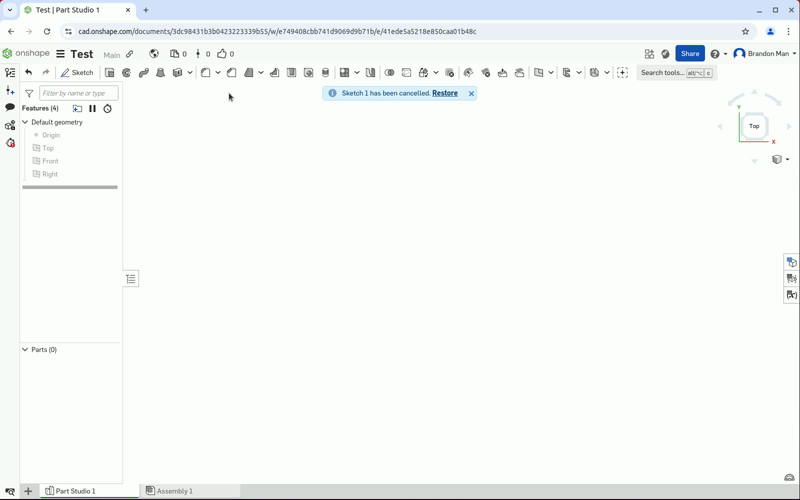
mouse_move(73, 352)
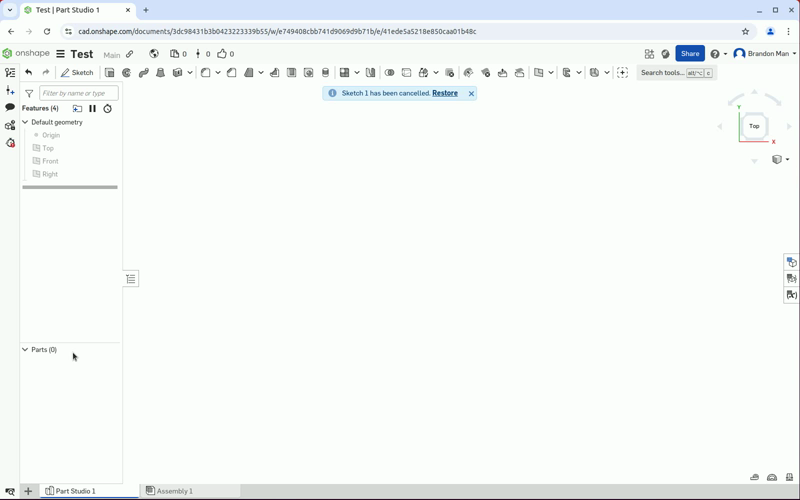
key(y)
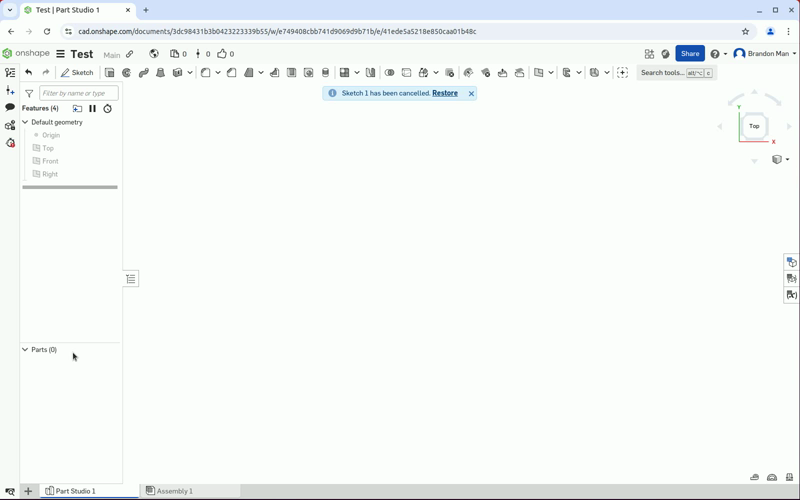
key(shift+p)
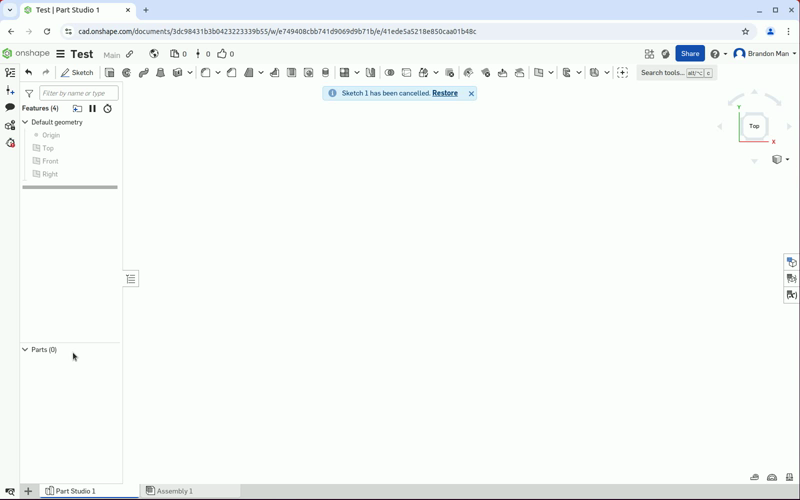
key(space)
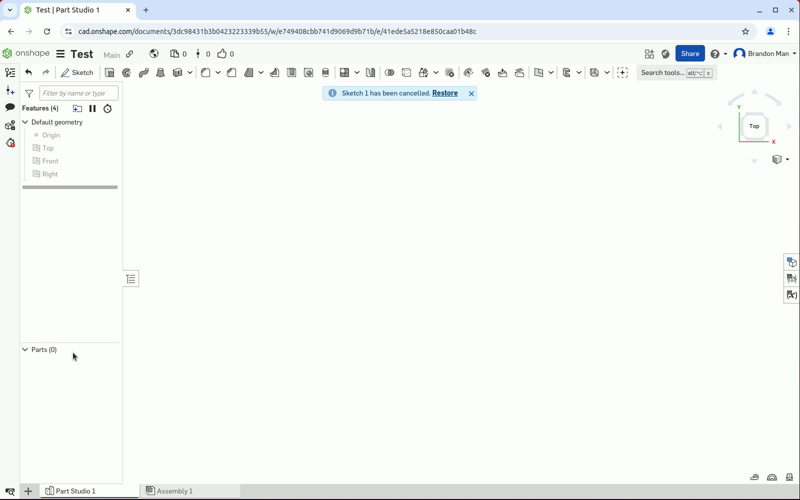
key_down(shift)
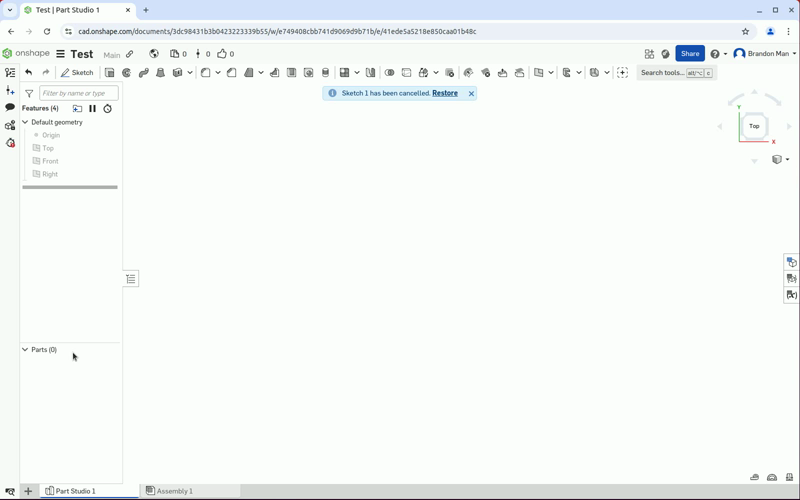
key(up)
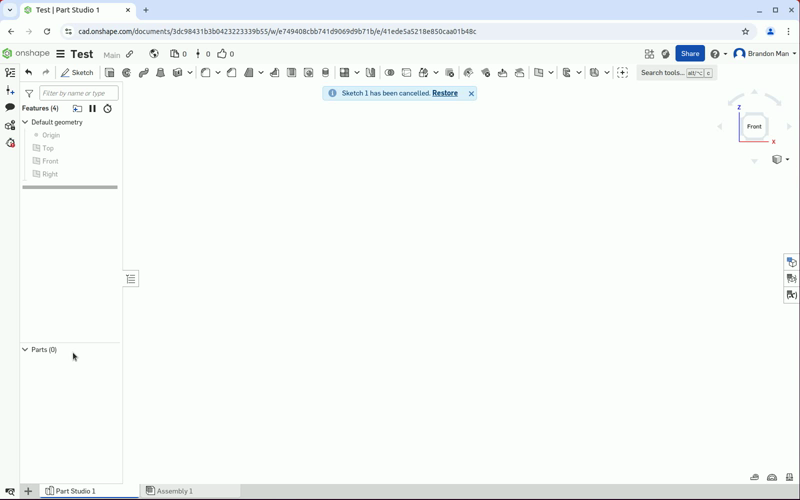
key_up(shift)
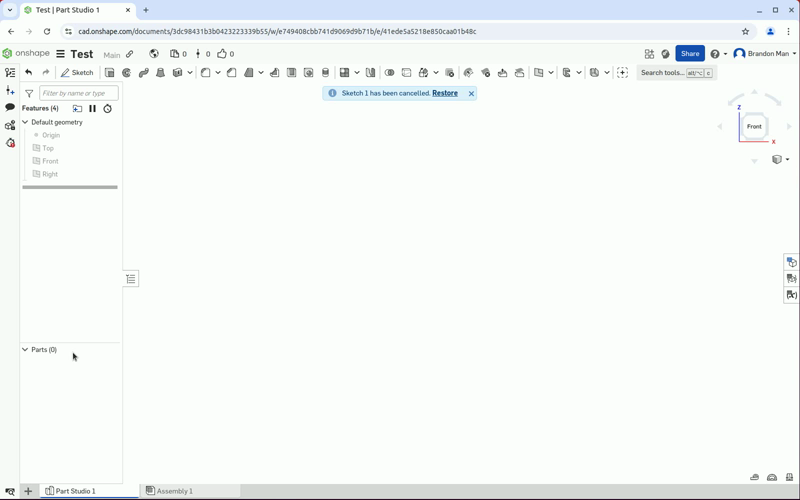
key(space)
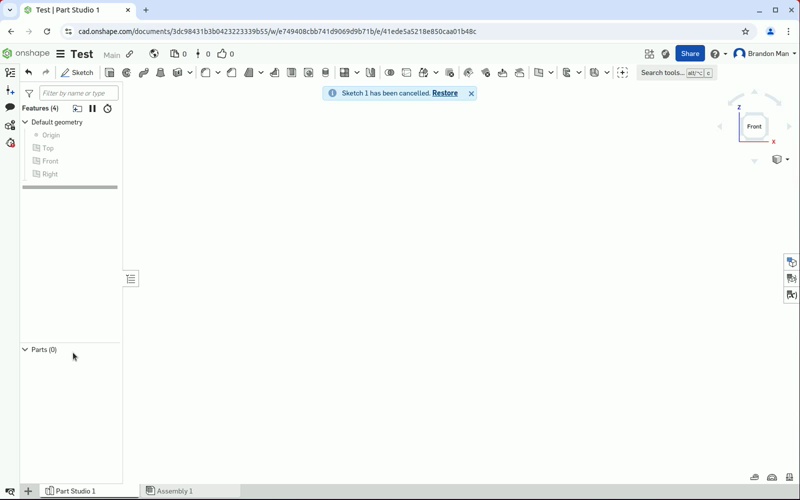
key_down(shift)
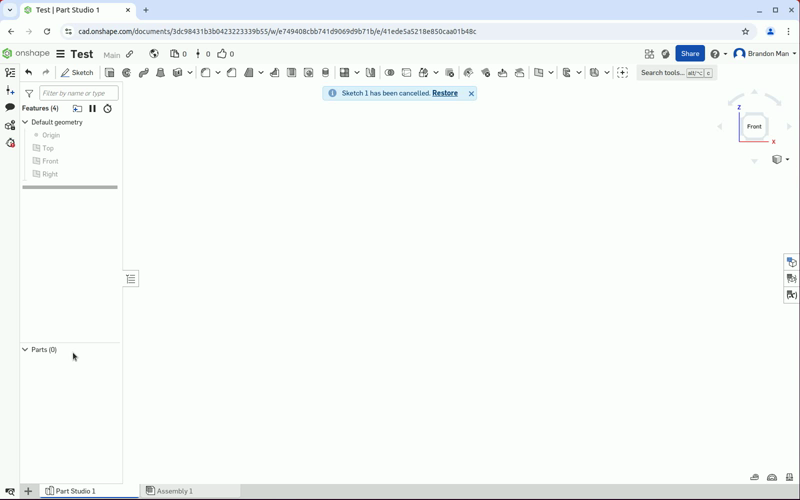
key(left)
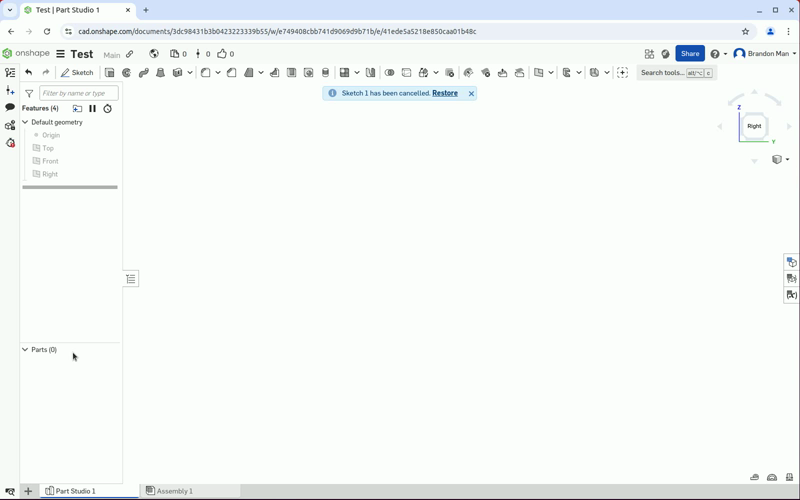
key_up(shift)
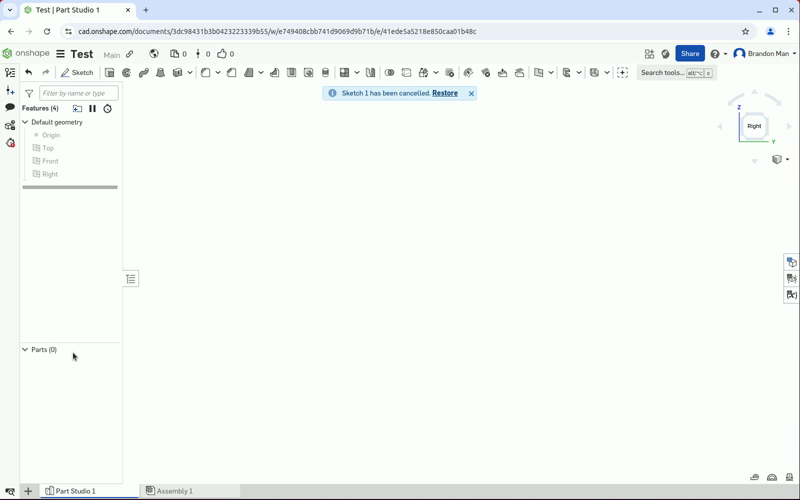
mouse_move(73, 352)
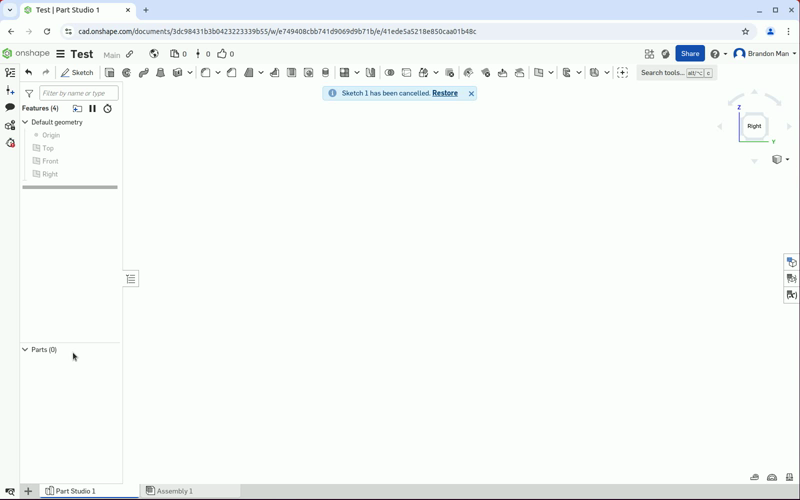
key(shift+y)
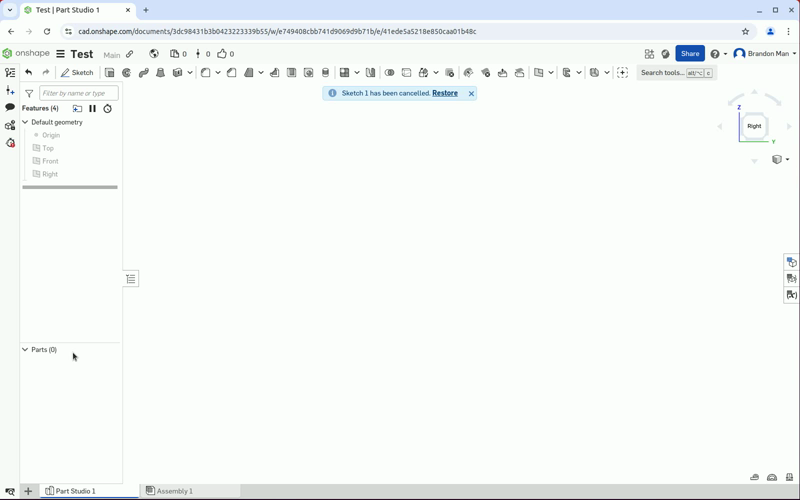
key(shift+s)
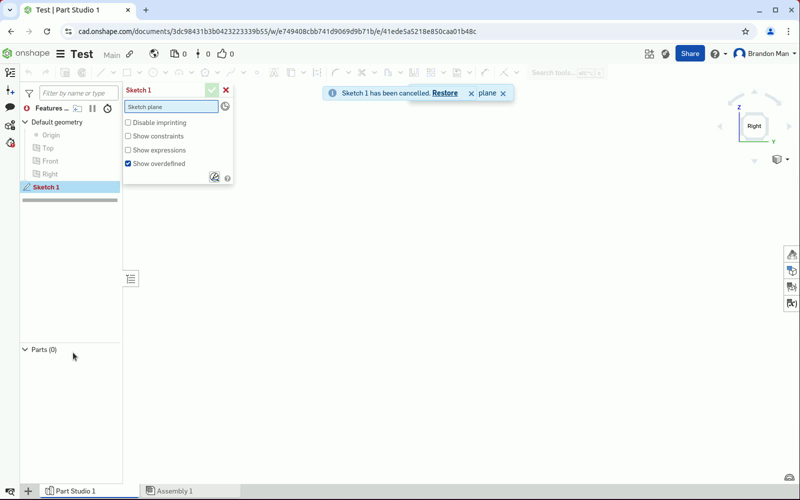
mouse_move(73, 176)
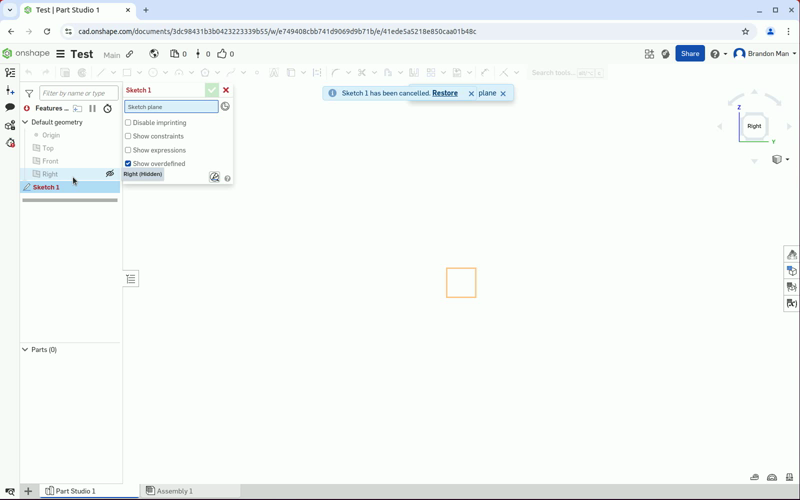
click(73, 176)
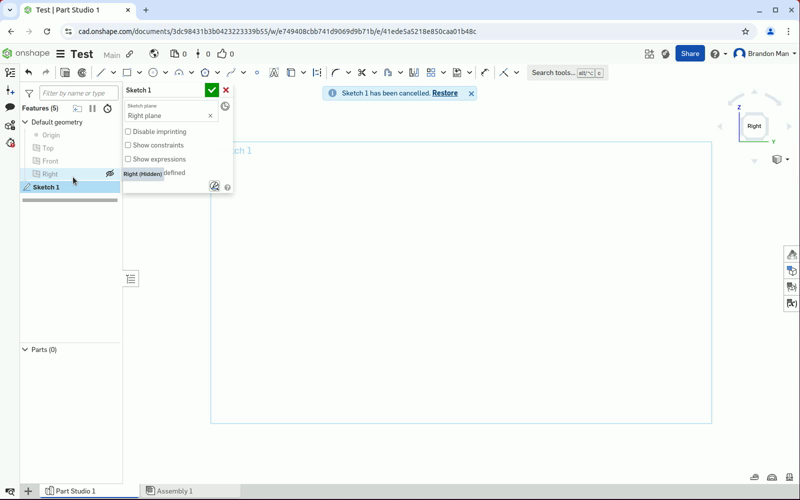
mouse_move(73, 352)
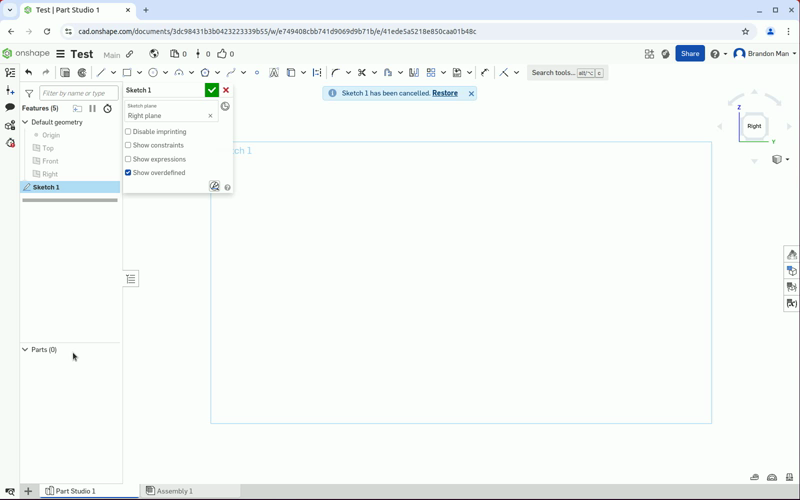
key(y)
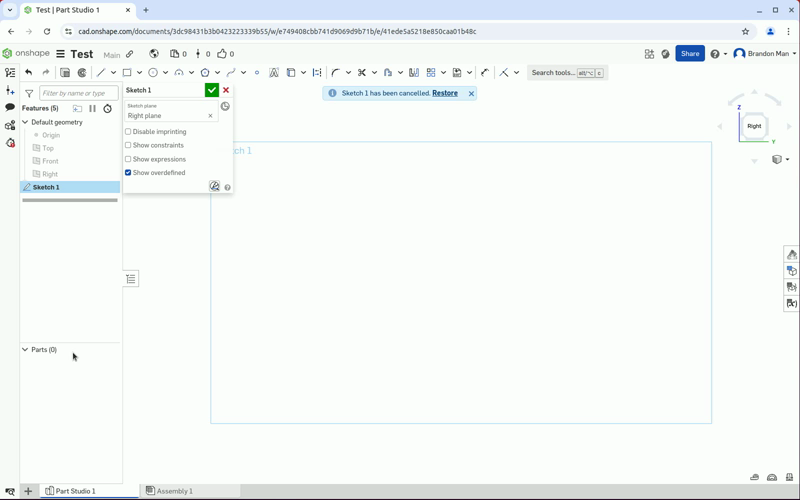
key(c)
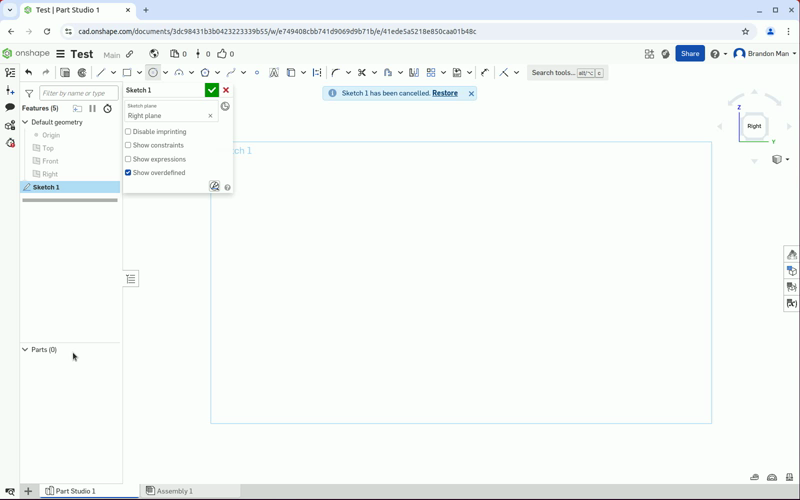
key_down(shift)
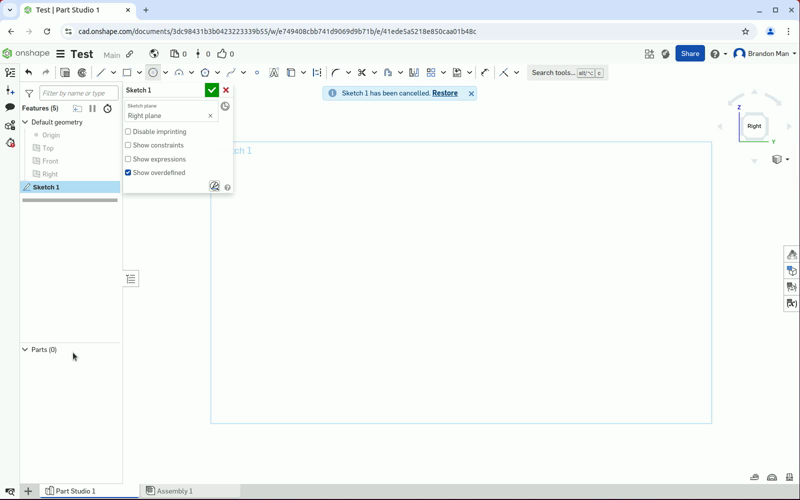
mouse_move(461, 282)
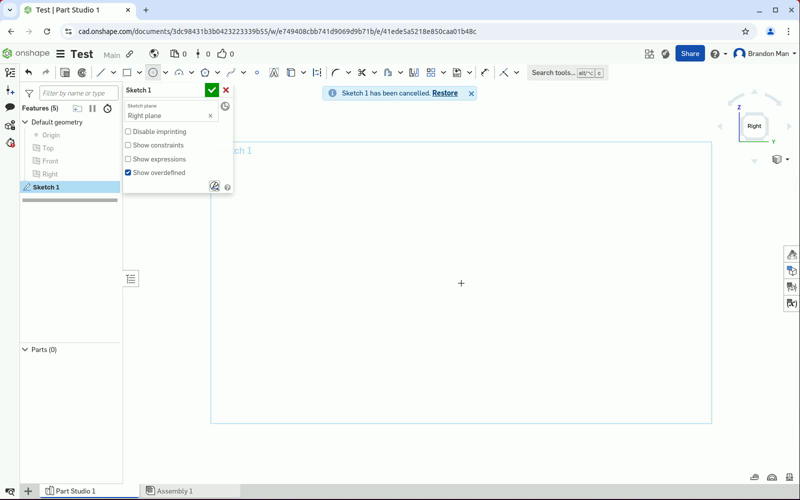
click(461, 282)
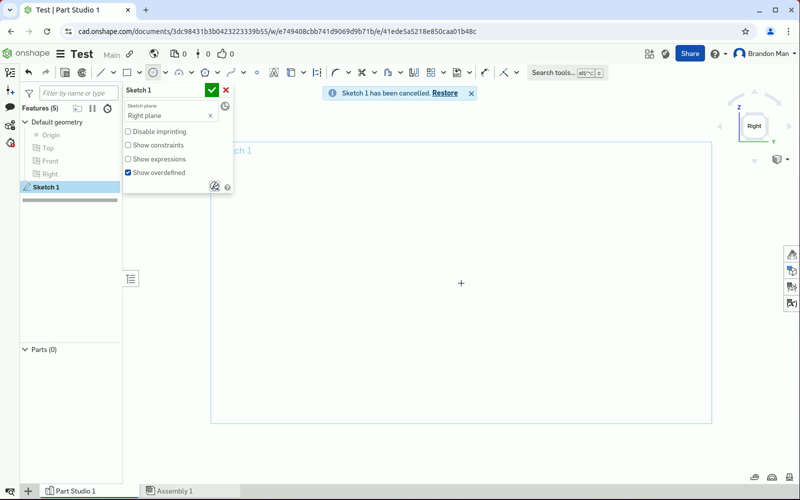
key_up(shift)
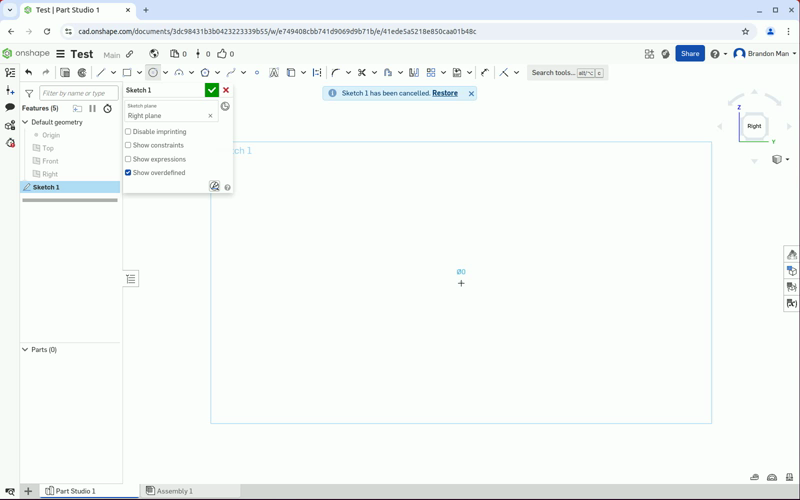
mouse_move(471, 282)
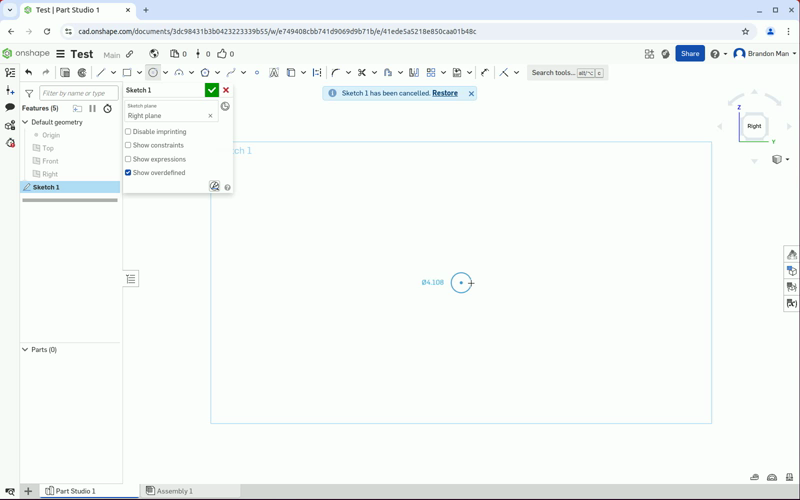
click(471, 282)
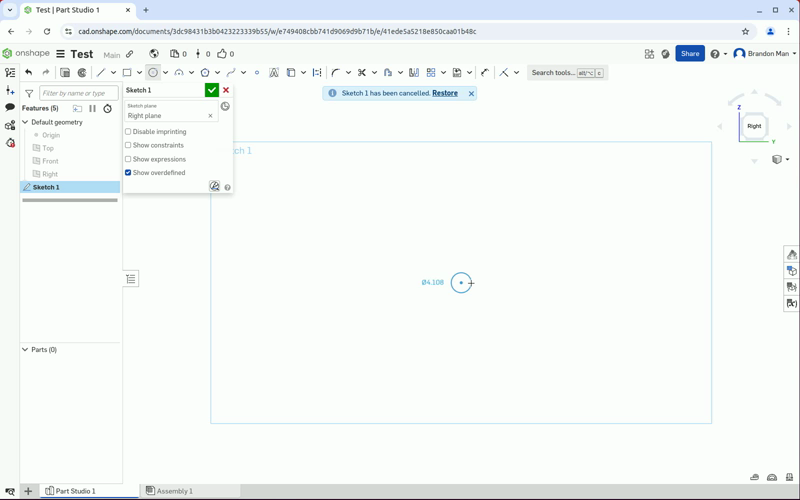
key(esc)
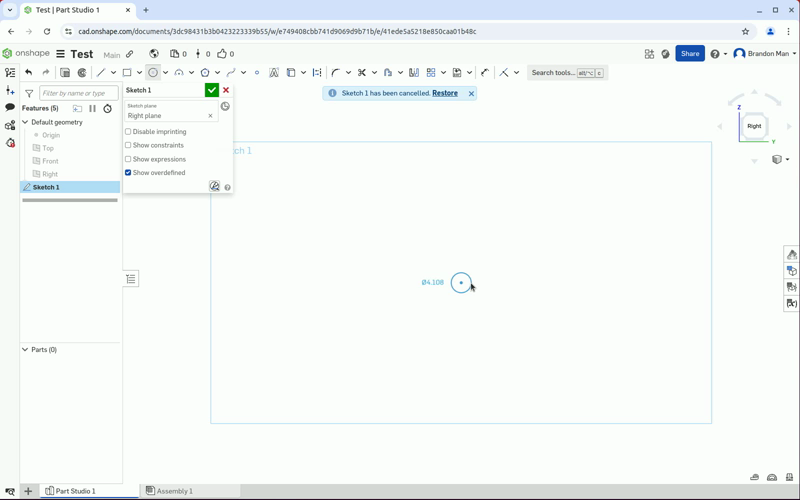
key(c)
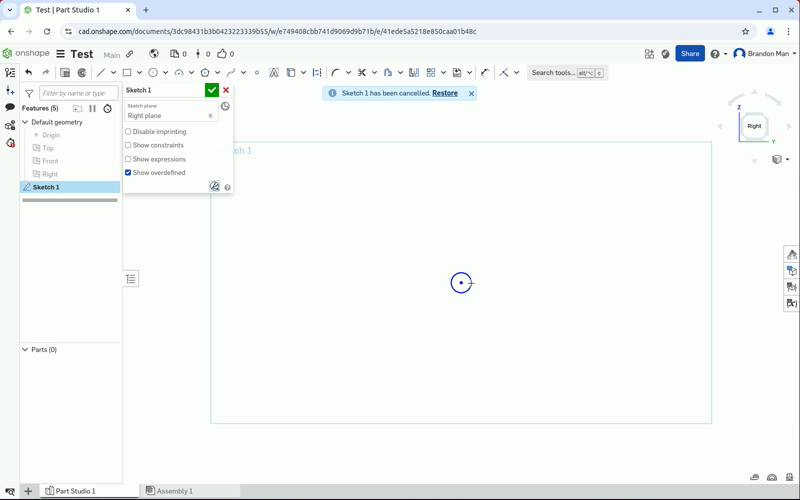
key_down(shift)
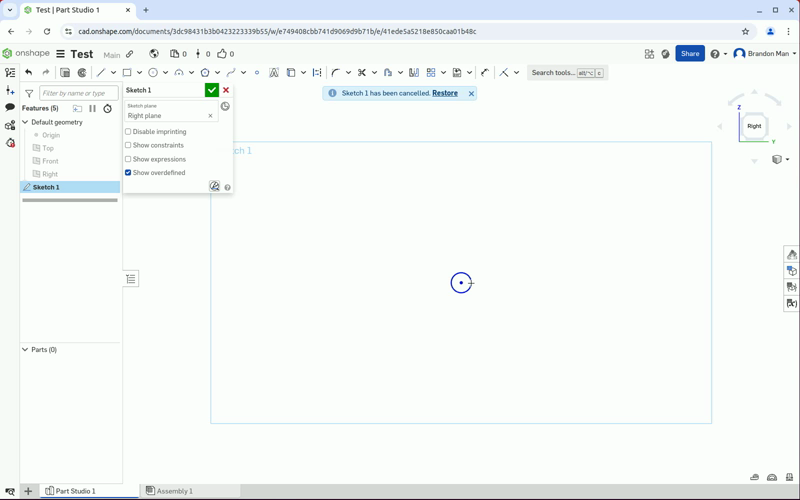
mouse_move(461, 282)
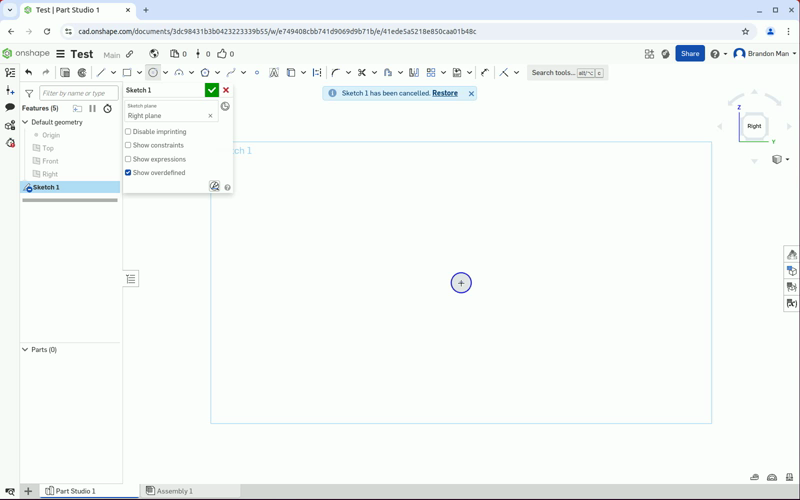
click(461, 282)
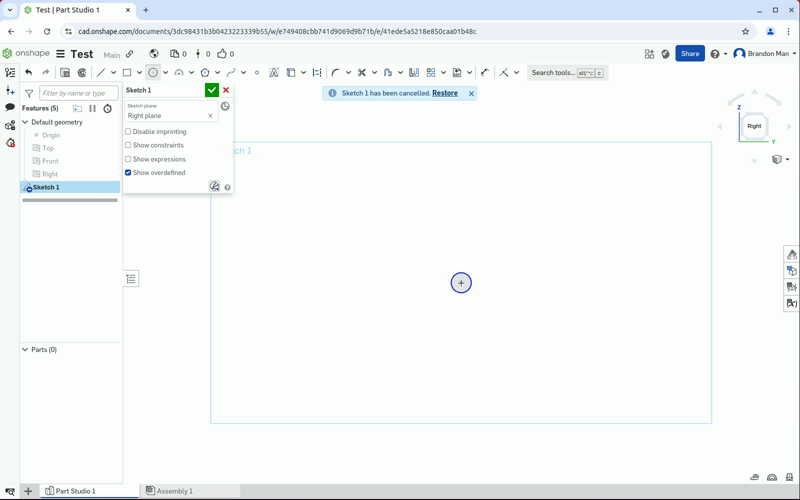
key_up(shift)
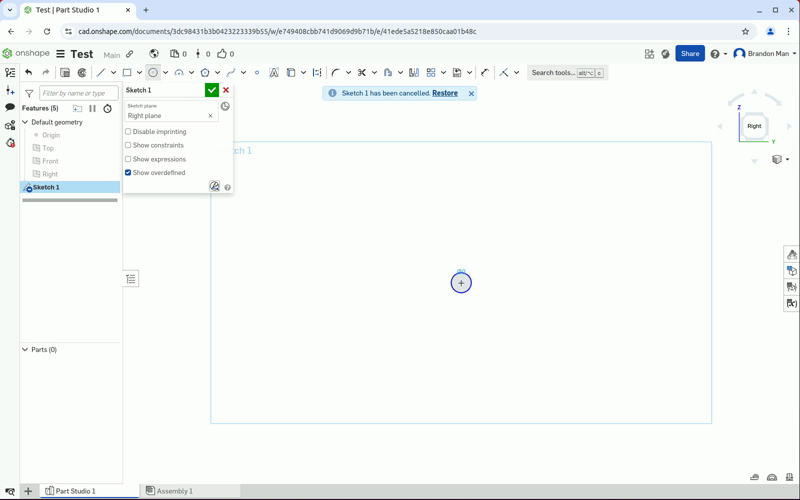
mouse_move(468, 282)
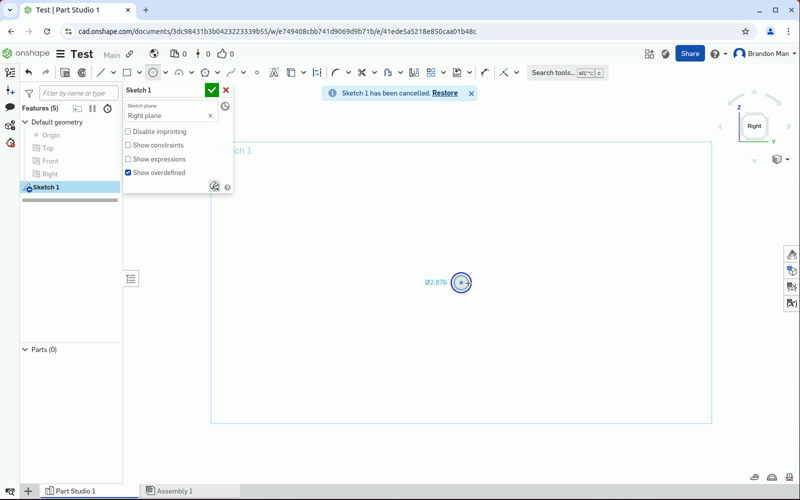
scroll(6)
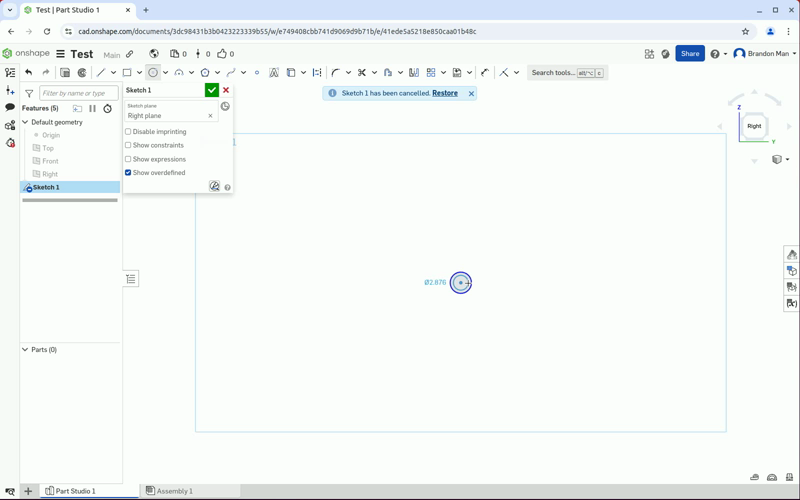
scroll(6)
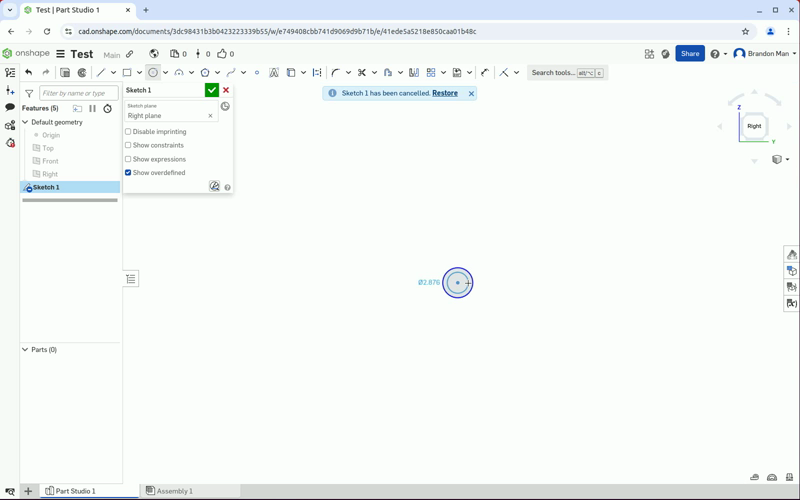
scroll(6)
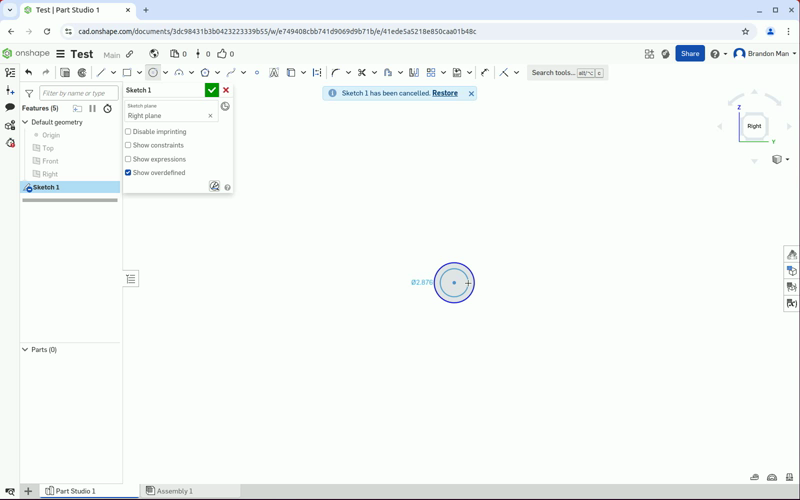
scroll(6)
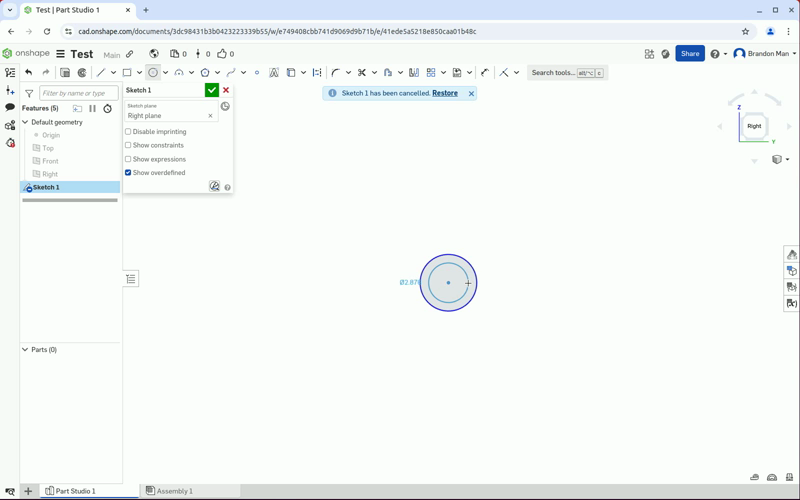
scroll(6)
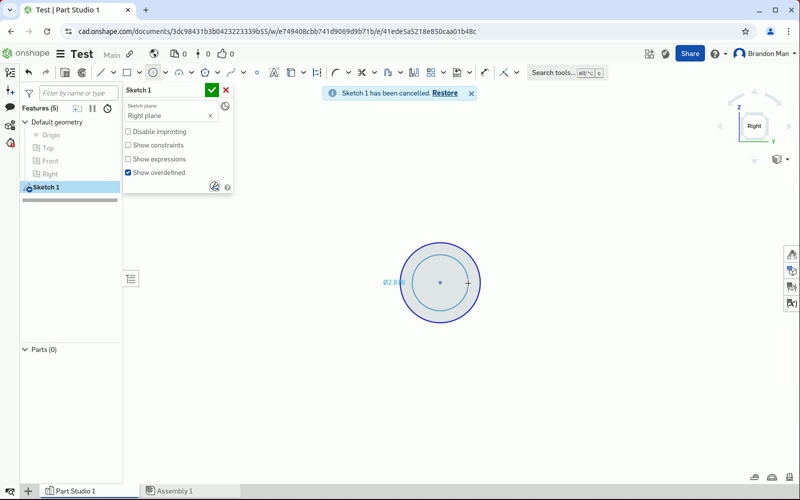
scroll(6)
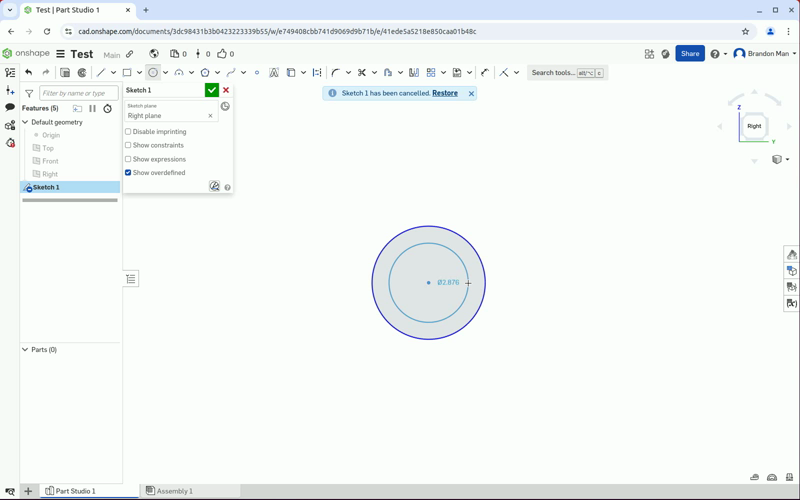
scroll(6)
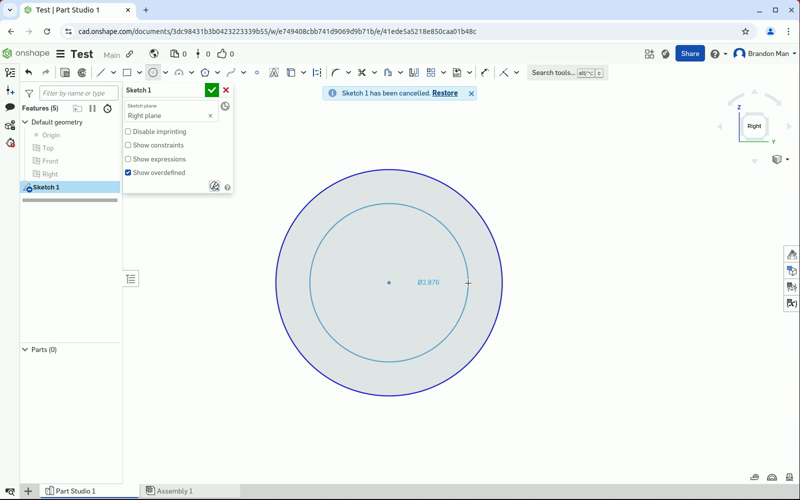
click(468, 282)
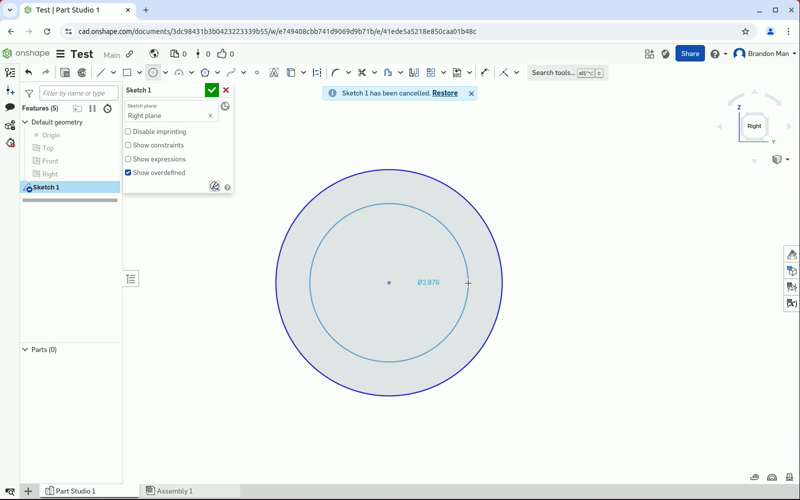
scroll(-6)
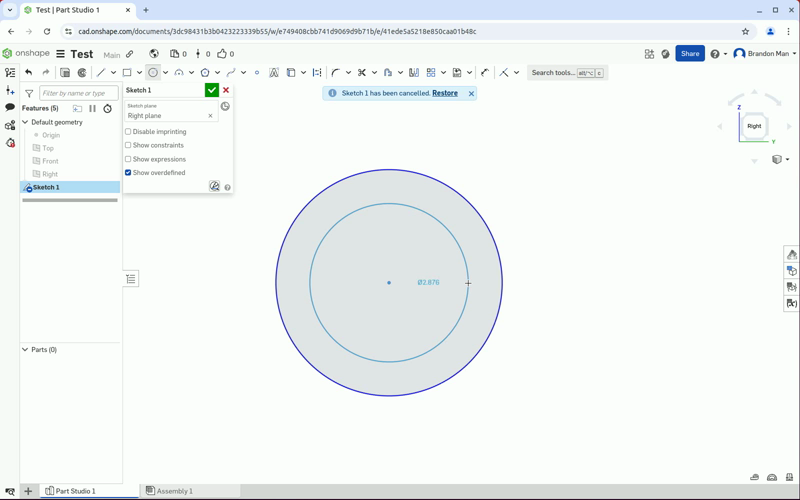
scroll(-6)
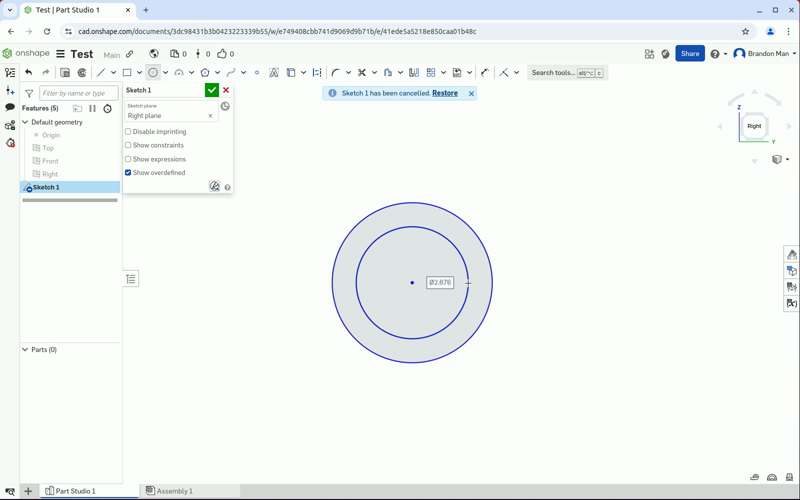
scroll(-6)
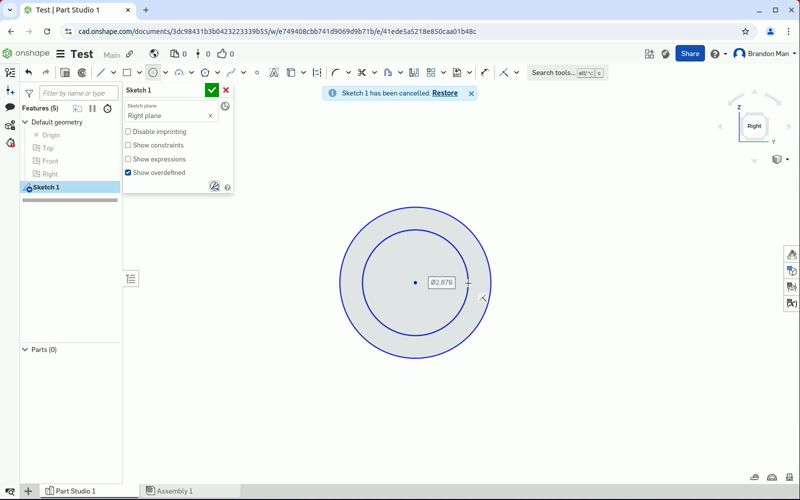
scroll(-6)
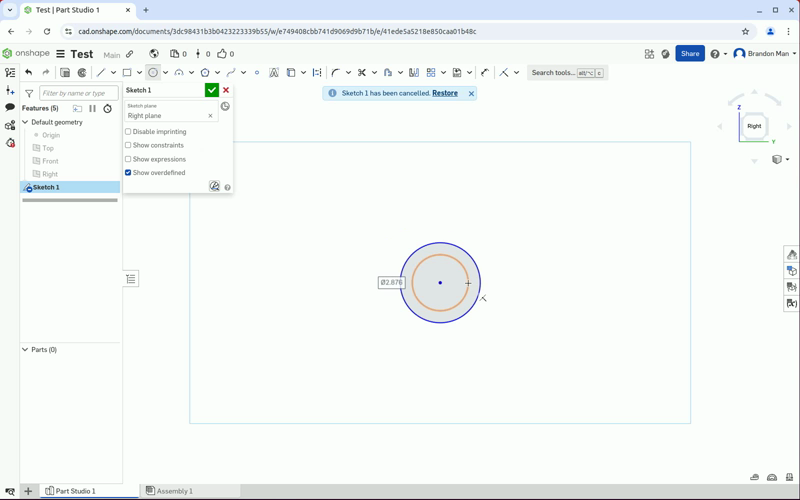
scroll(-6)
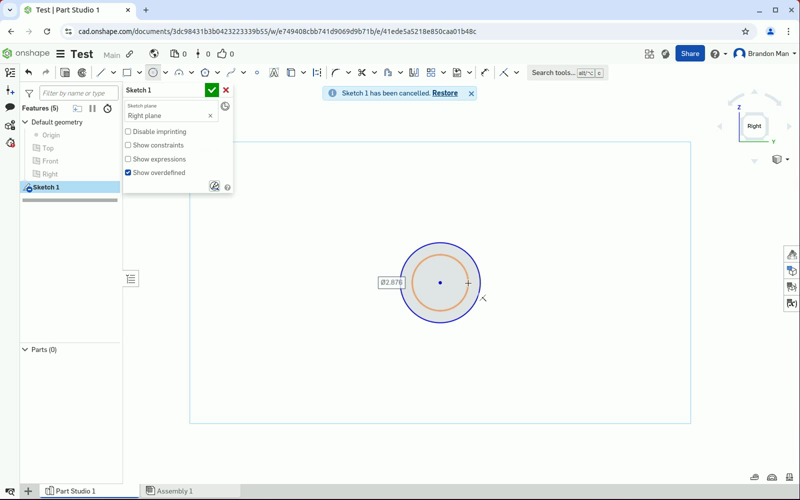
scroll(-6)
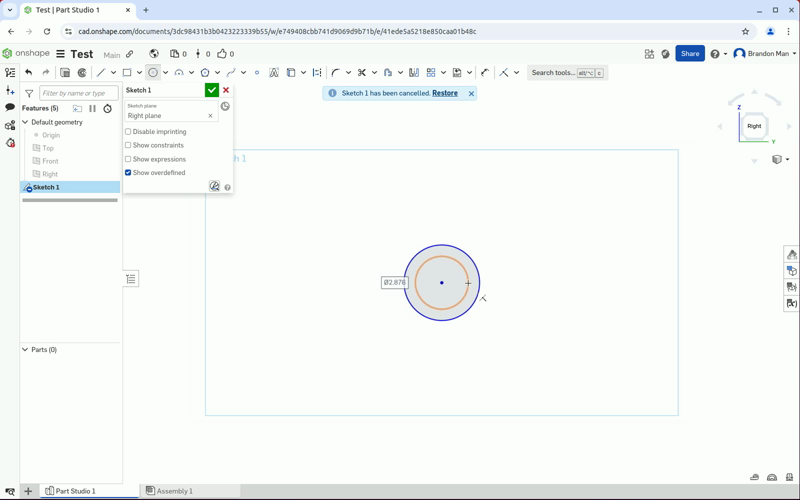
scroll(-6)
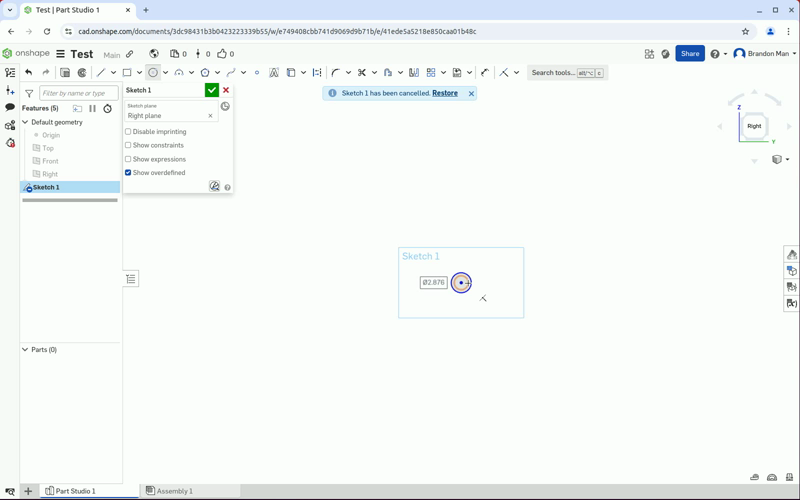
key(esc)
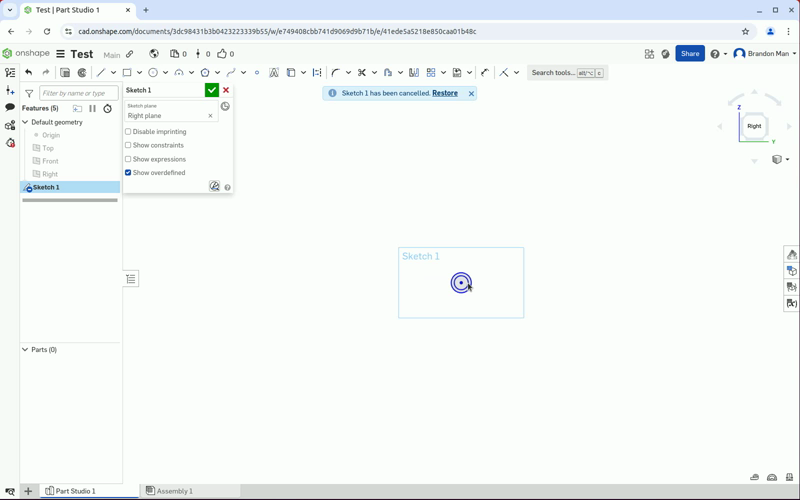
mouse_move(470, 279)
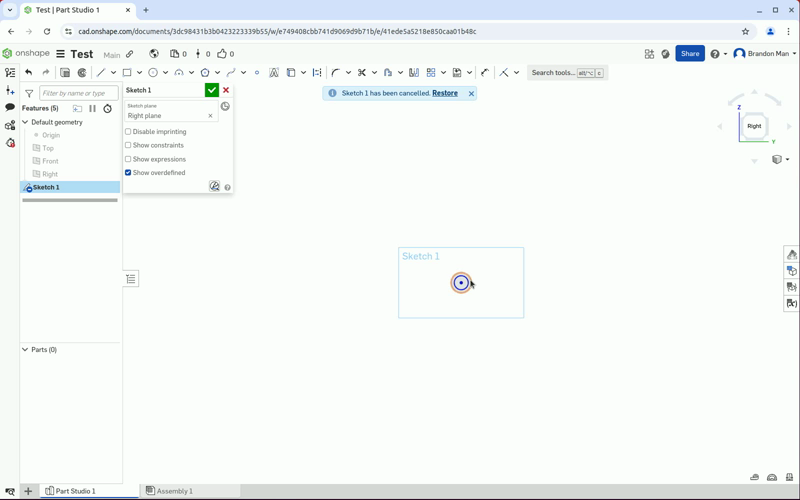
scroll(6)
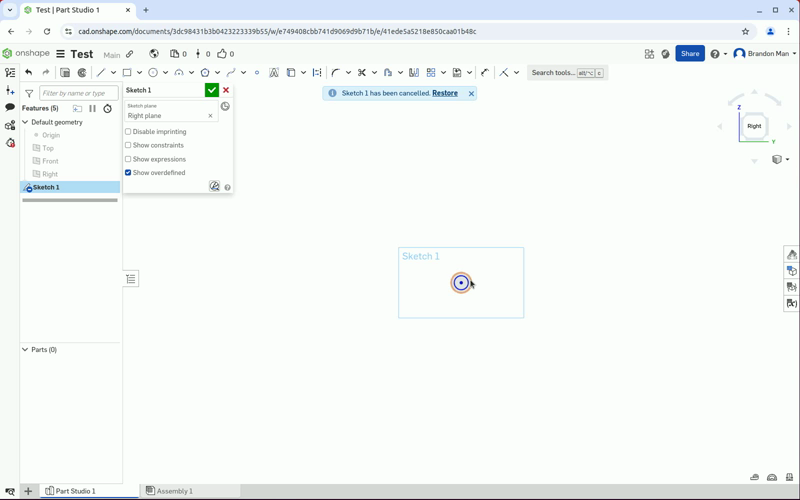
scroll(6)
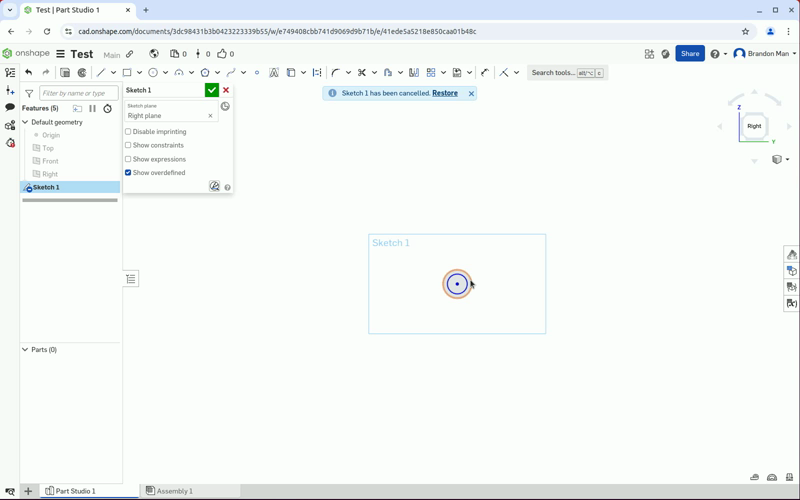
scroll(6)
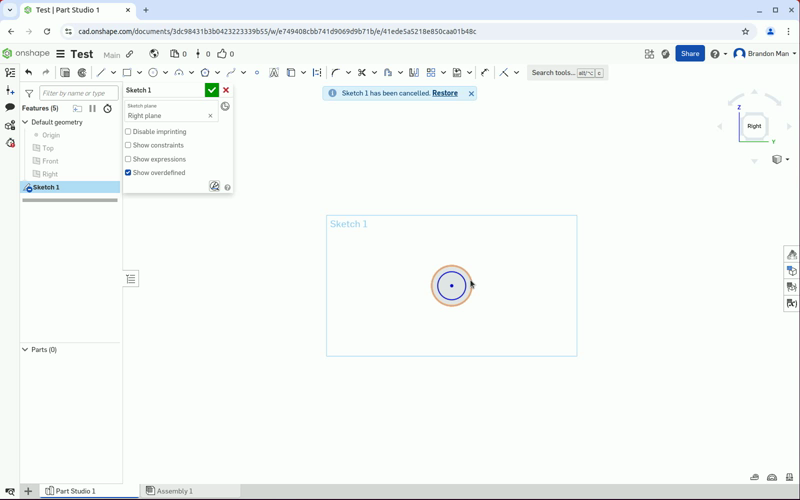
scroll(6)
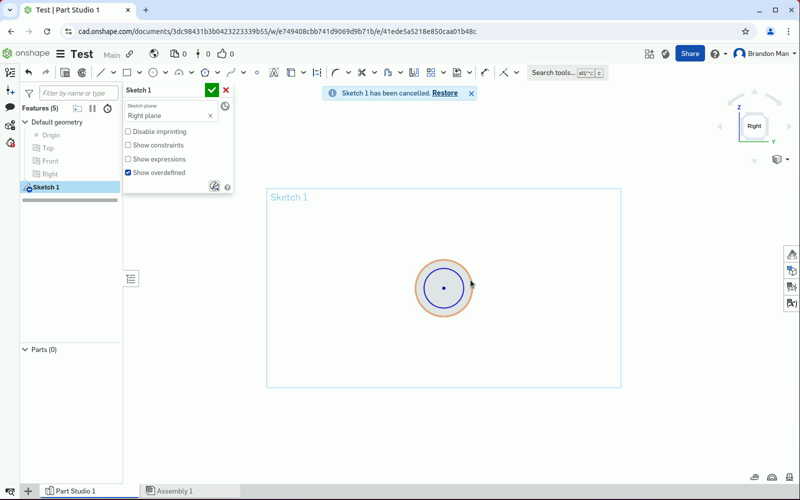
scroll(6)
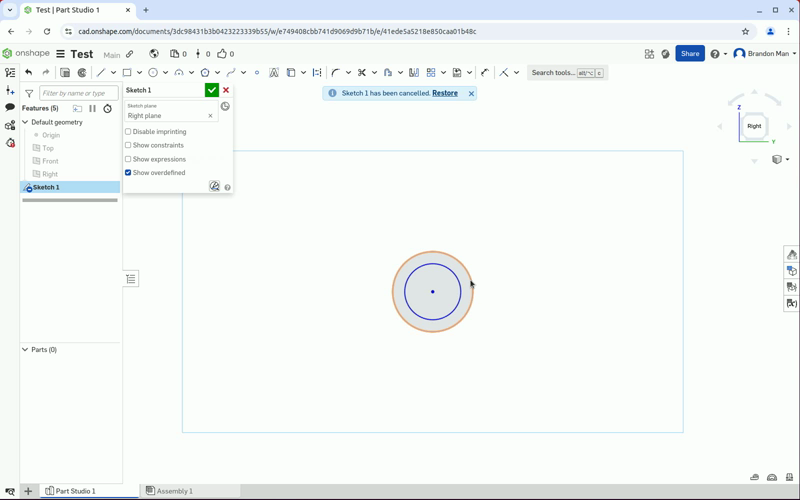
scroll(6)
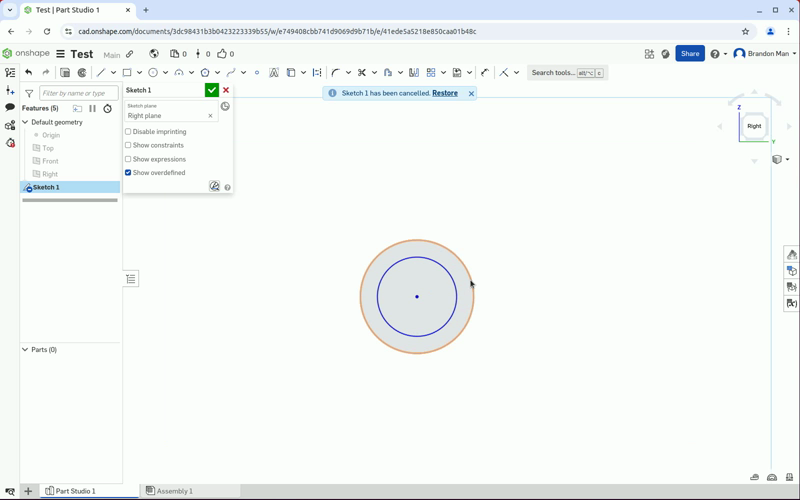
scroll(6)
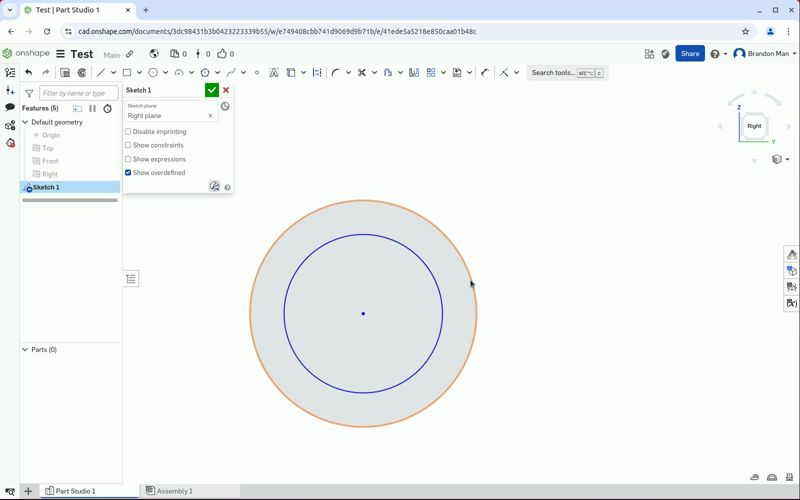
click(470, 279)
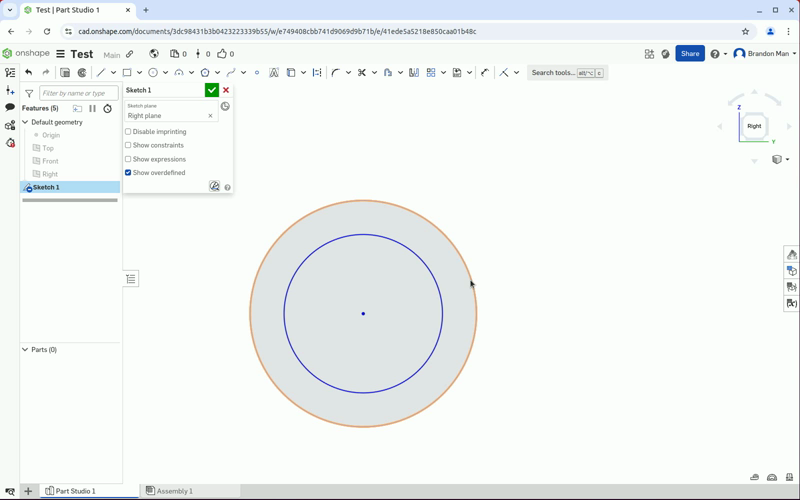
scroll(-6)
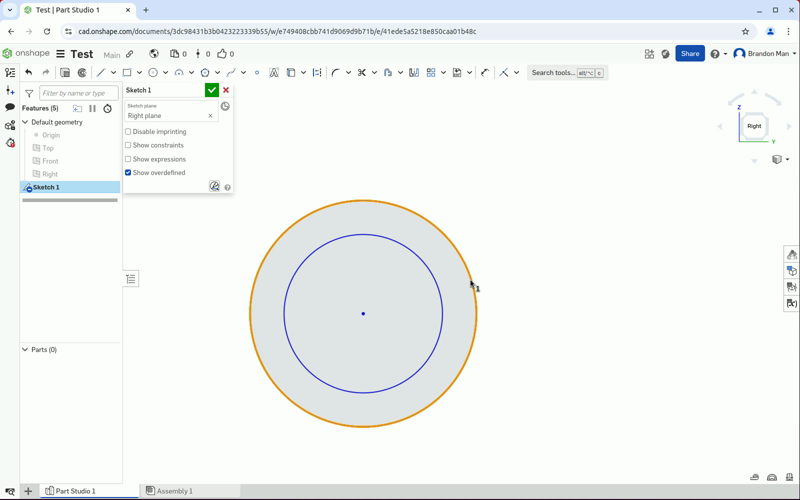
scroll(-6)
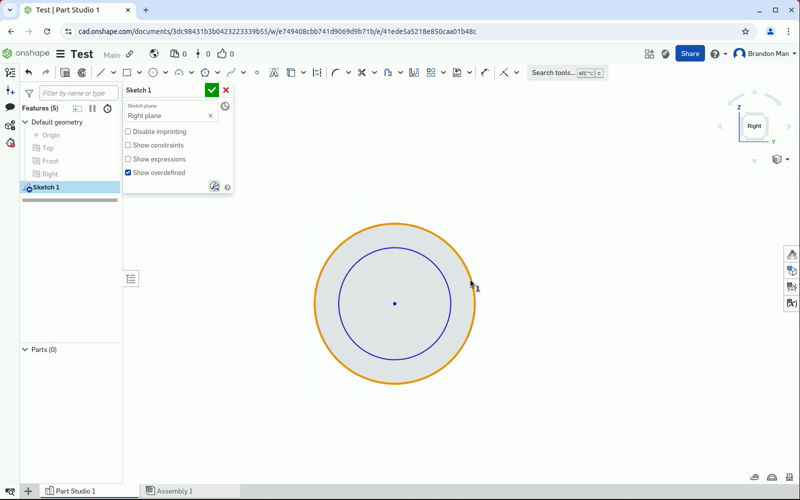
scroll(-6)
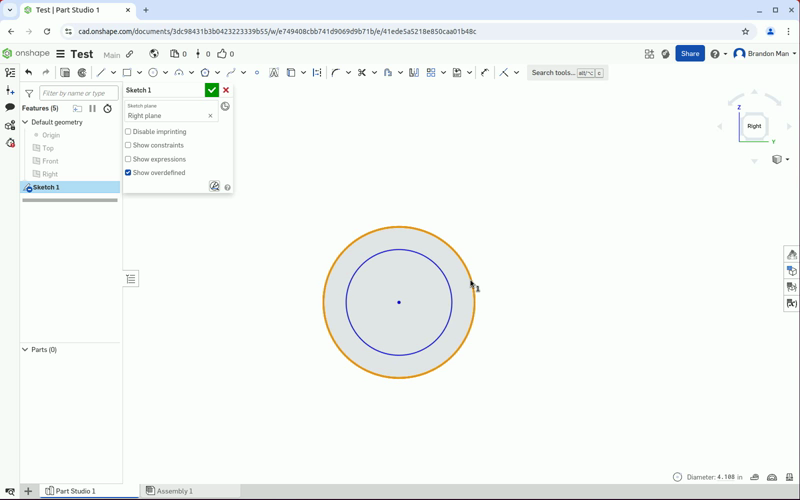
scroll(-6)
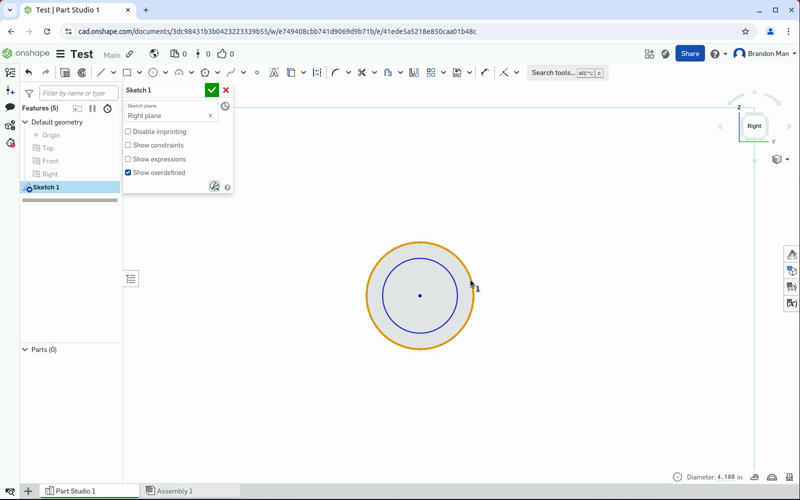
scroll(-6)
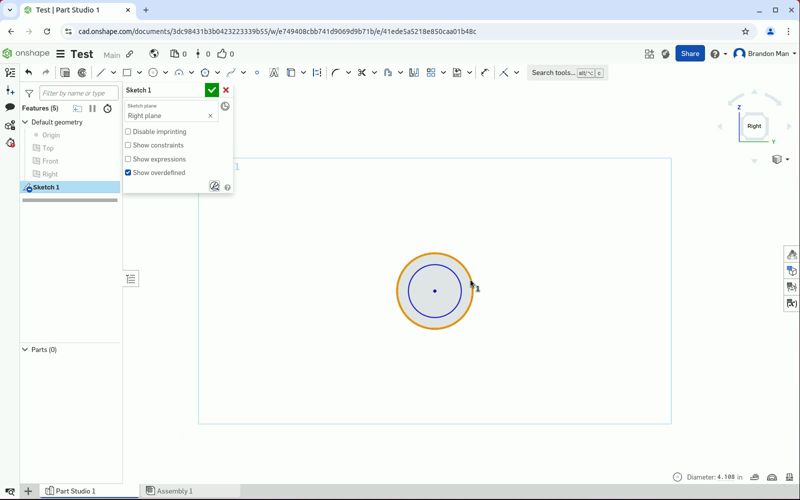
scroll(-6)
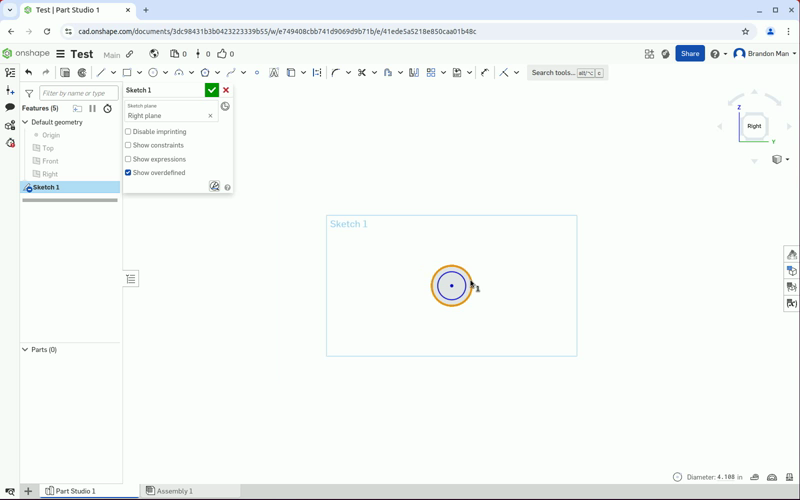
scroll(-6)
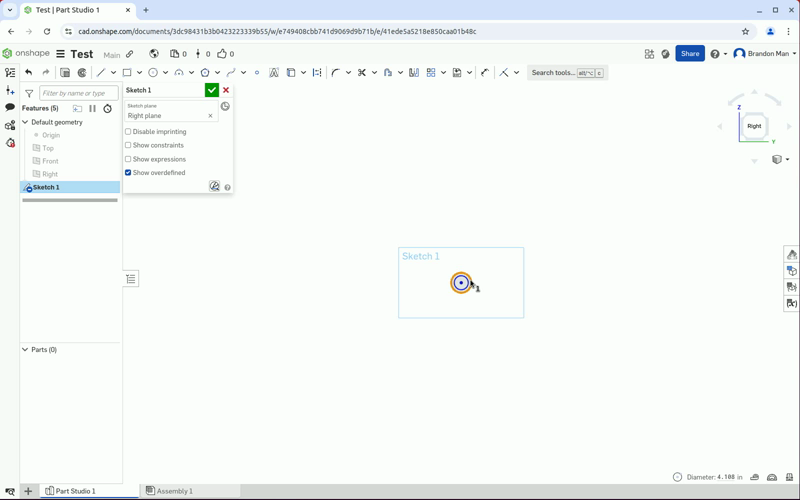
mouse_move(73, 352)
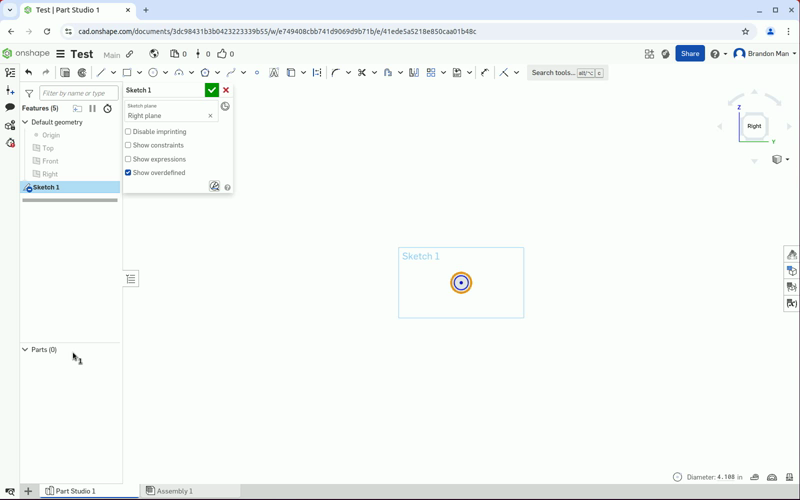
key(shift+y)
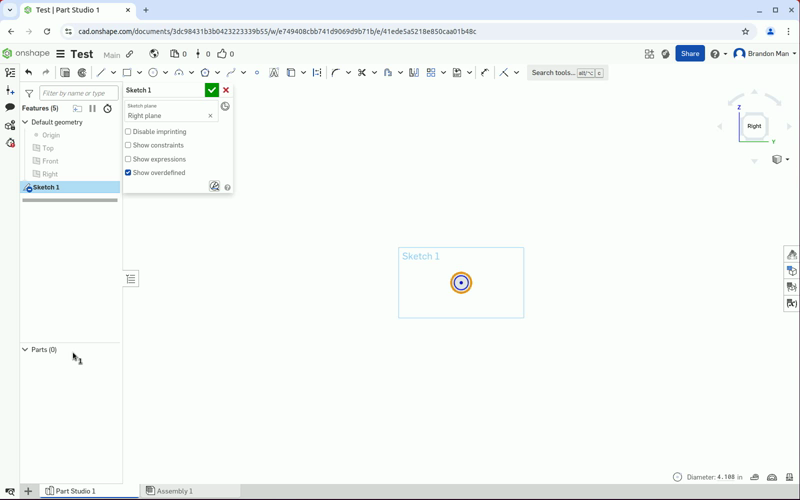
key(shift+e)
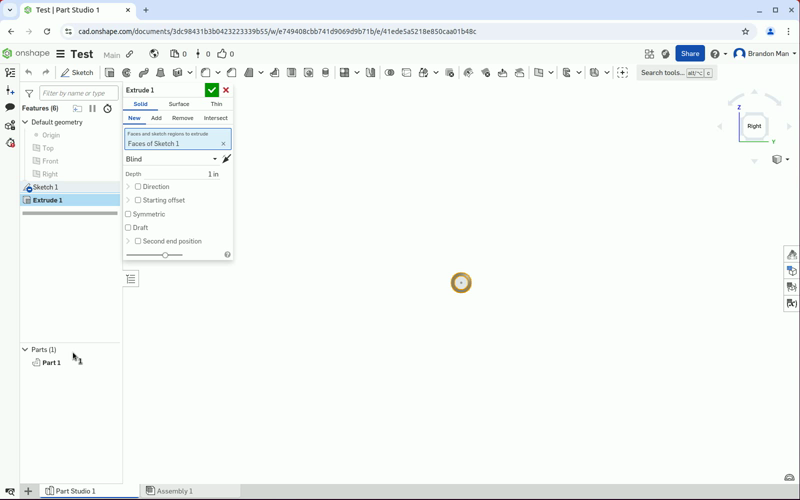
mouse_move(143, 106)
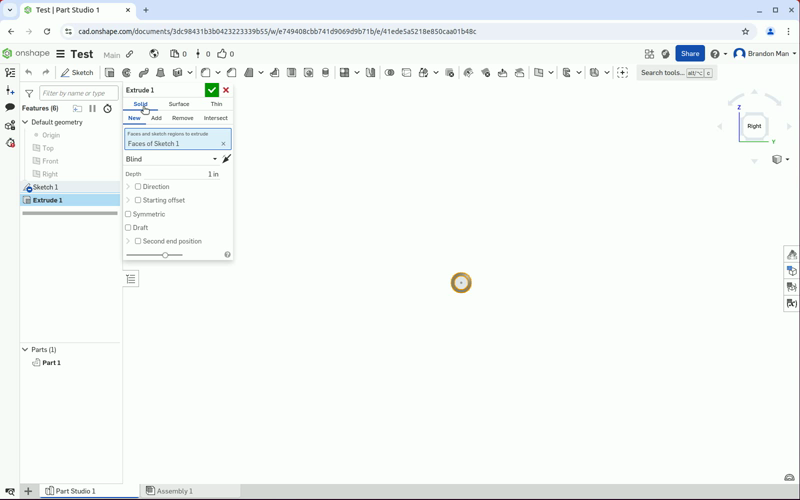
click(143, 106)
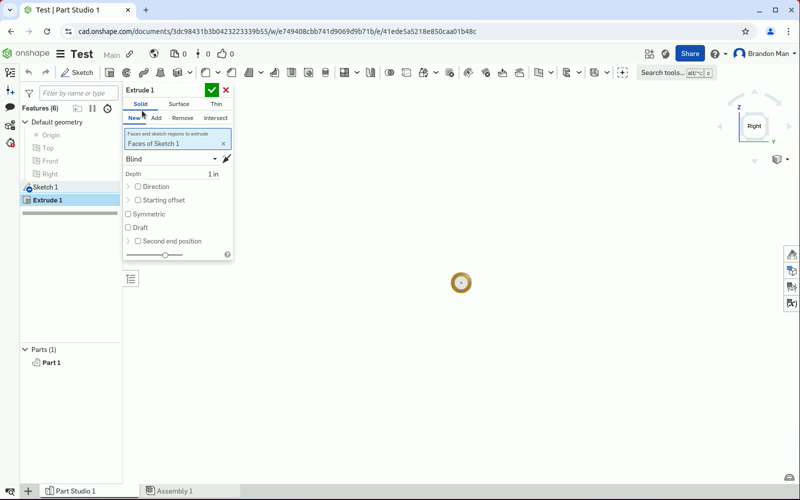
mouse_move(137, 120)
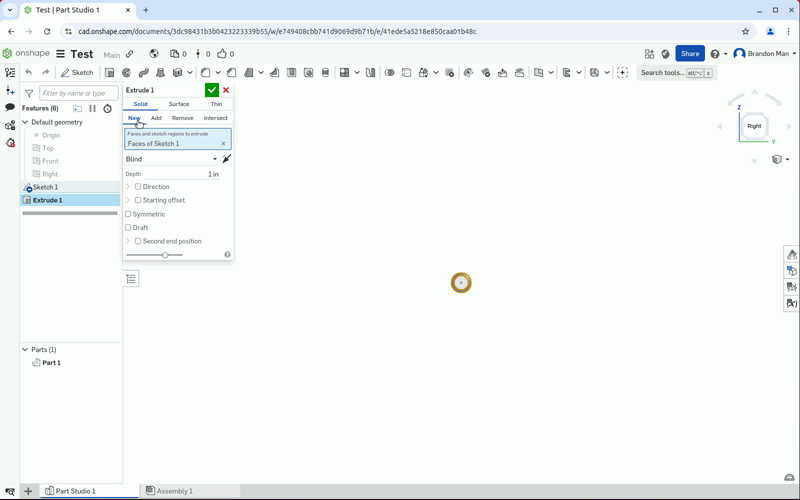
click(137, 120)
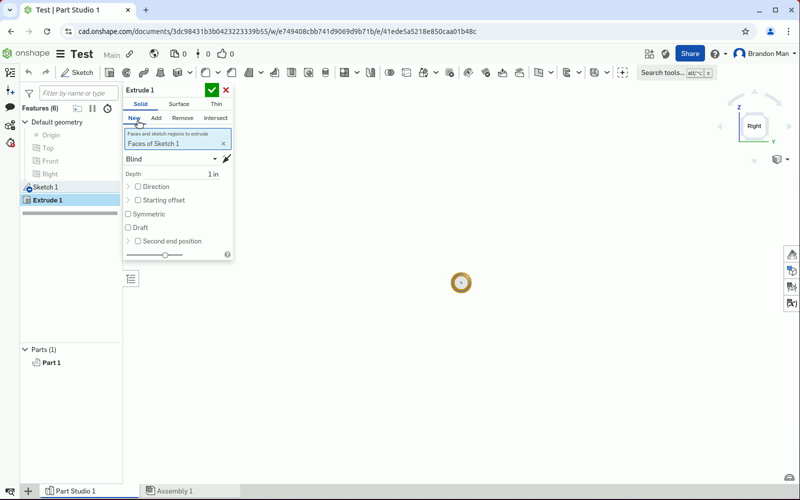
key(tab, 4)
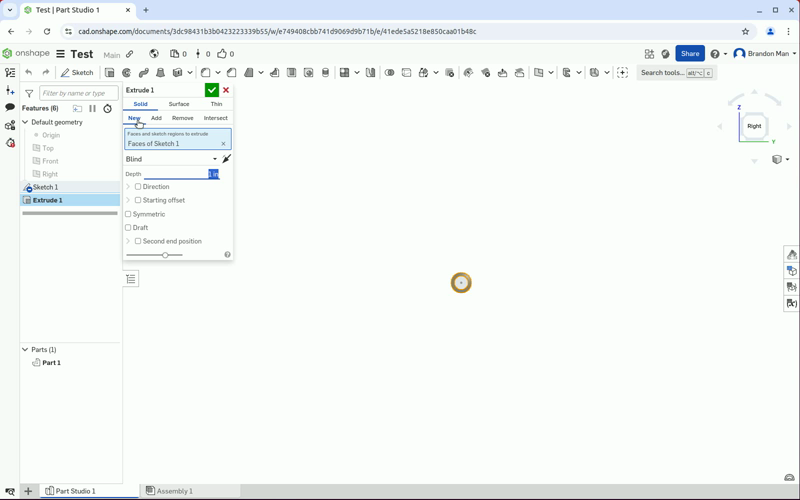
text(23.108)
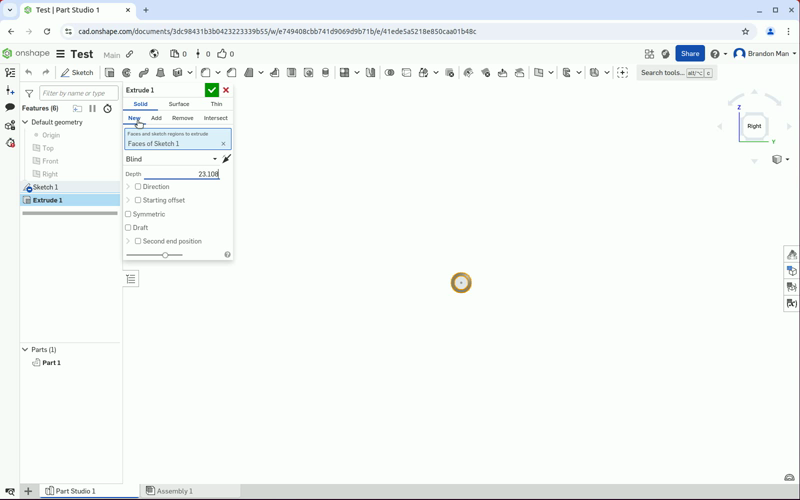
key(enter)
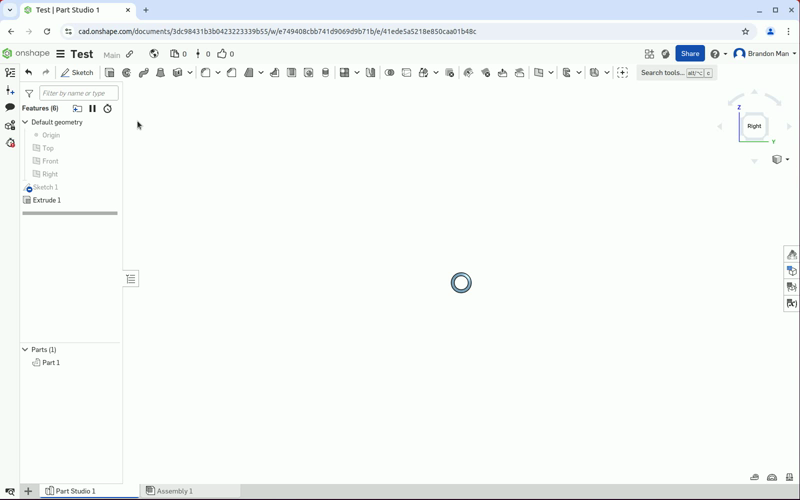
key(shift+h)
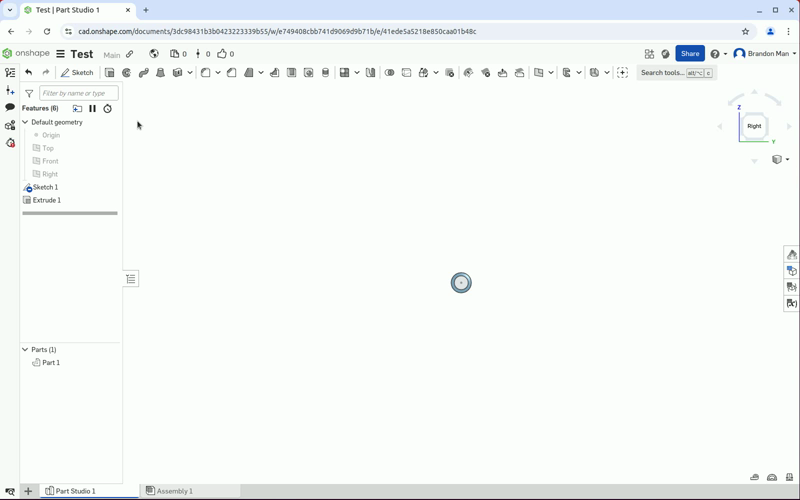
key(shift+h)
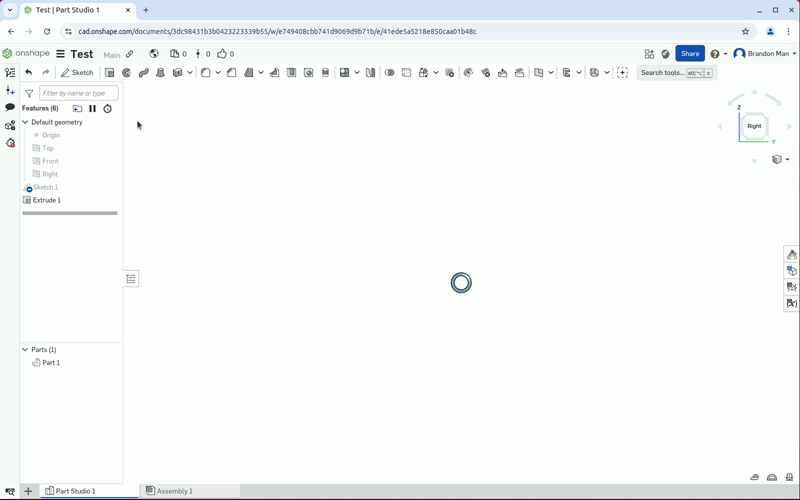
mouse_move(73, 189)
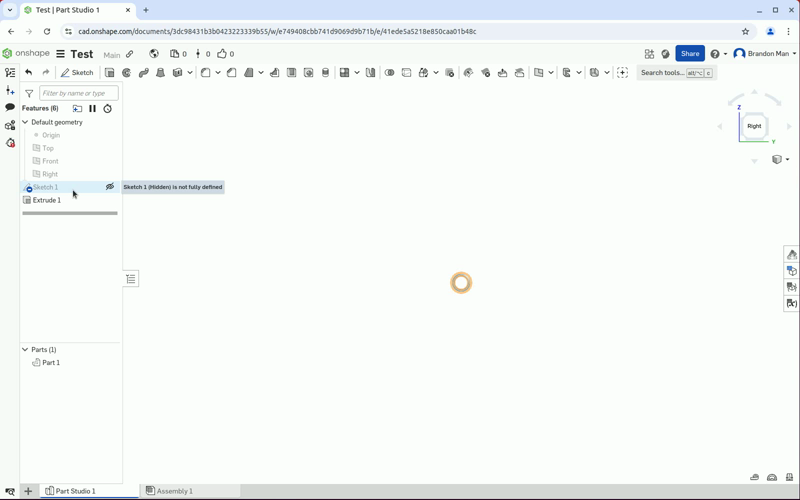
click(73, 189)
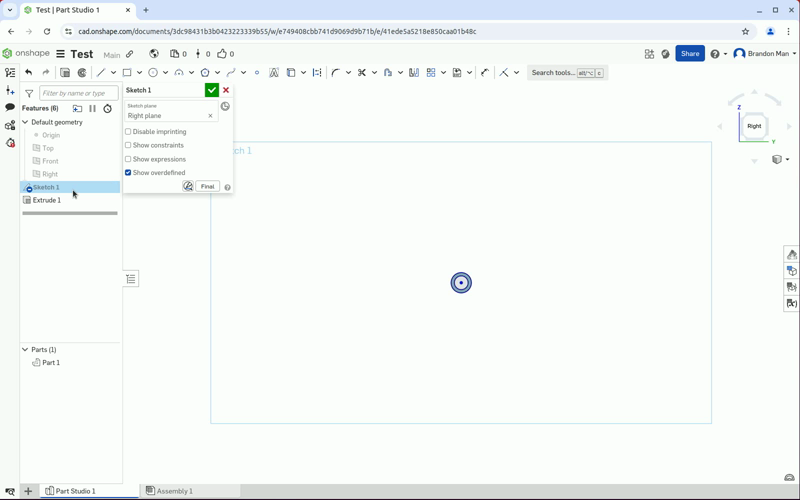
mouse_move(229, 92)
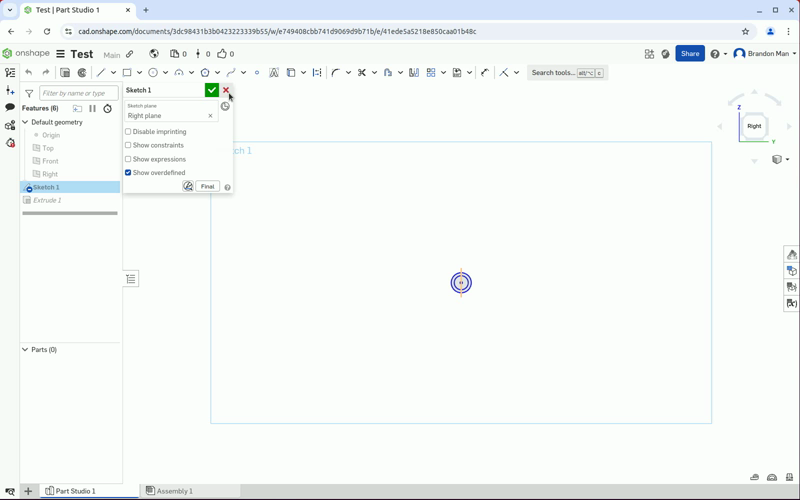
click(229, 92)
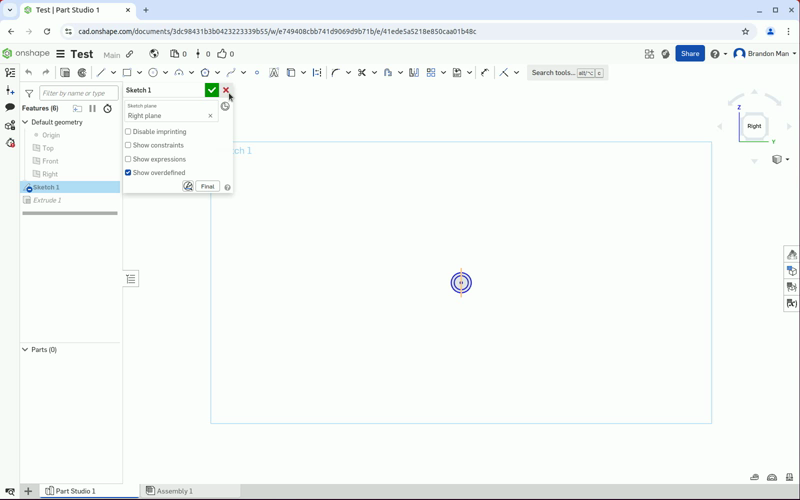
key(shift+s)
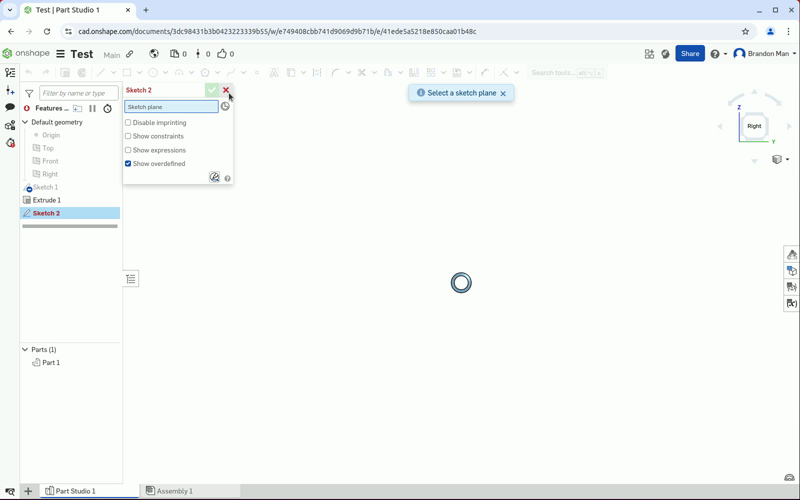
mouse_move(73, 176)
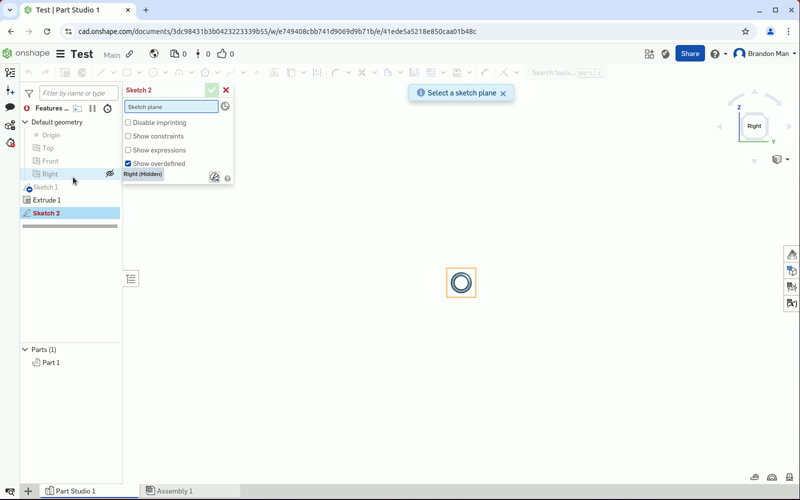
click(73, 176)
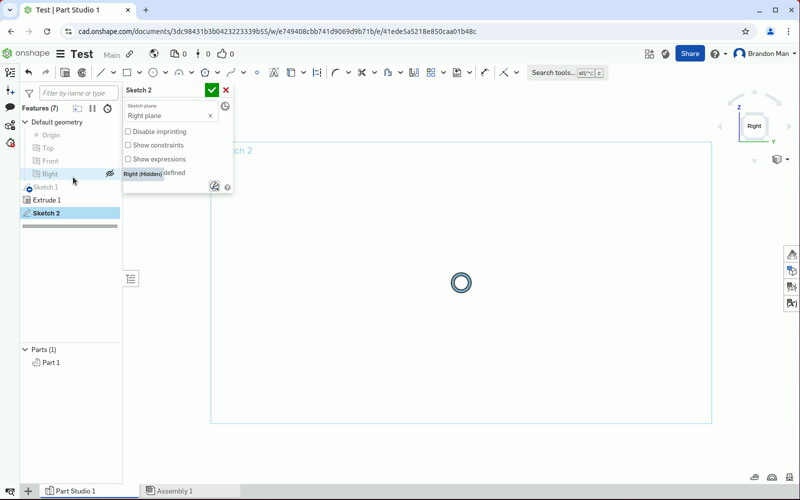
mouse_move(73, 352)
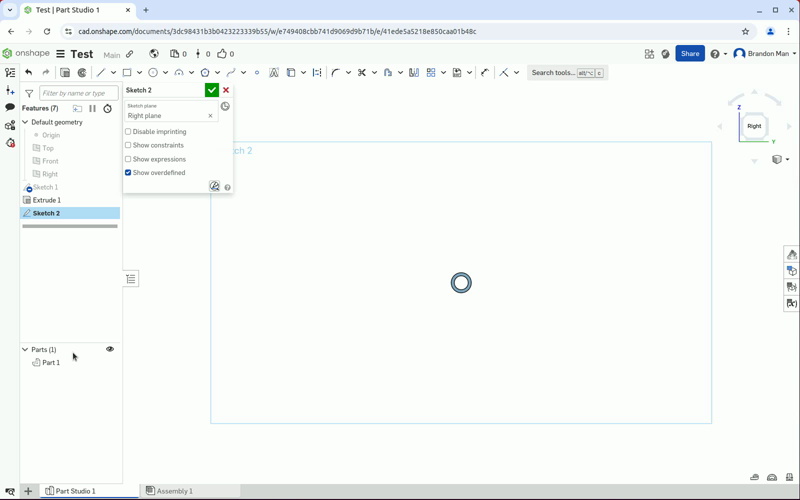
key(y)
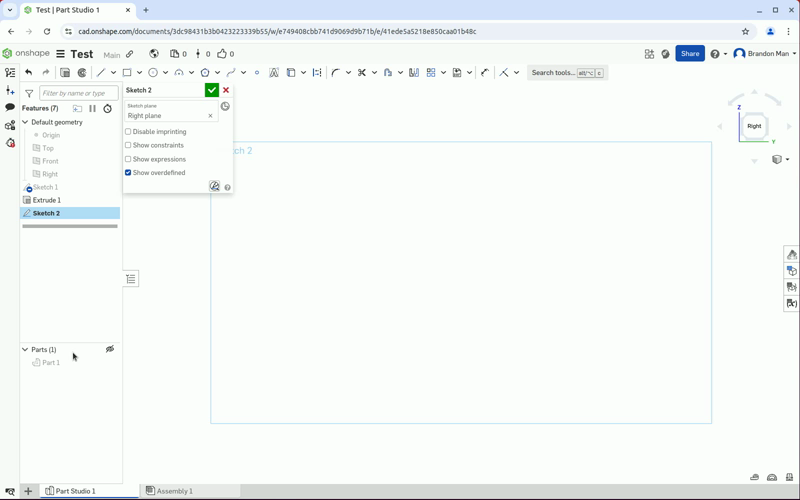
key(c)
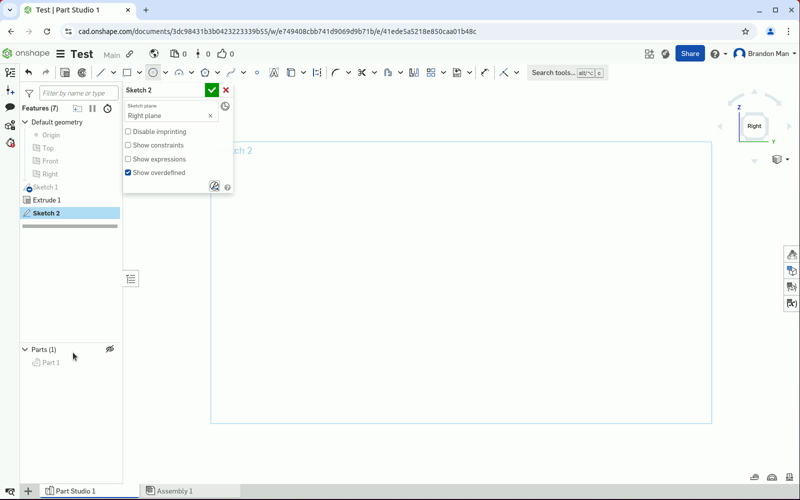
key_down(shift)
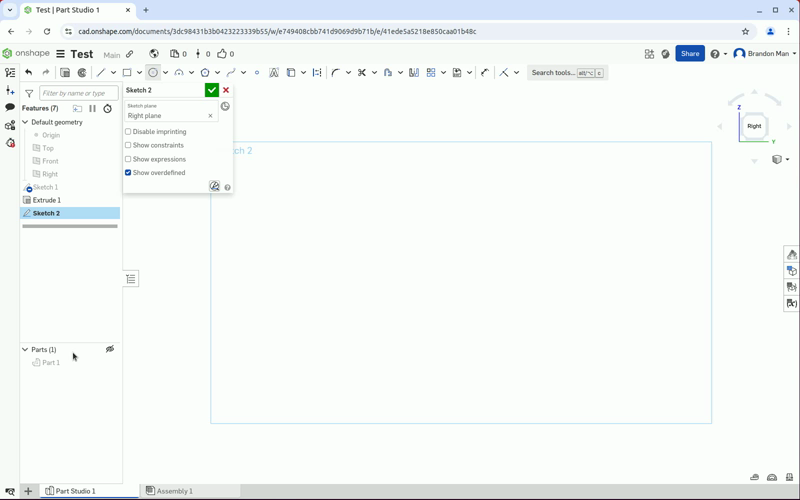
mouse_move(461, 282)
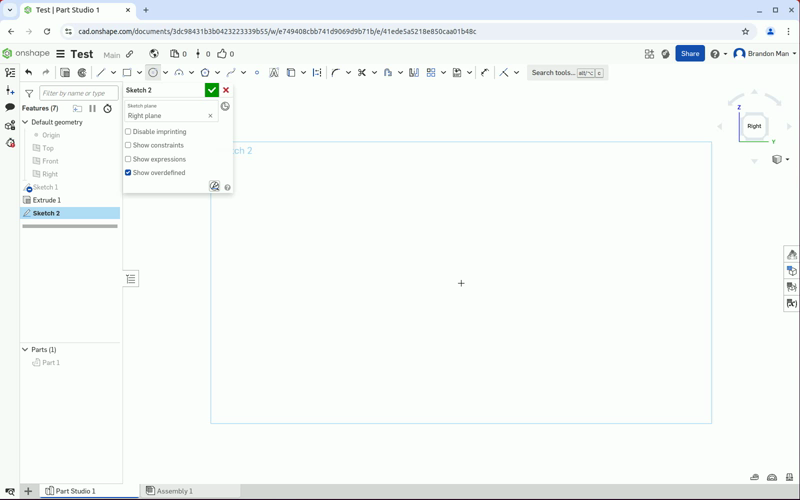
click(461, 282)
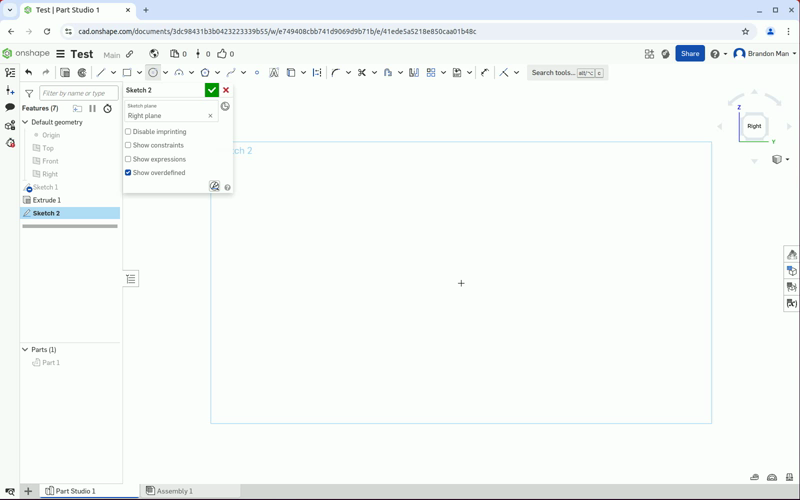
key_up(shift)
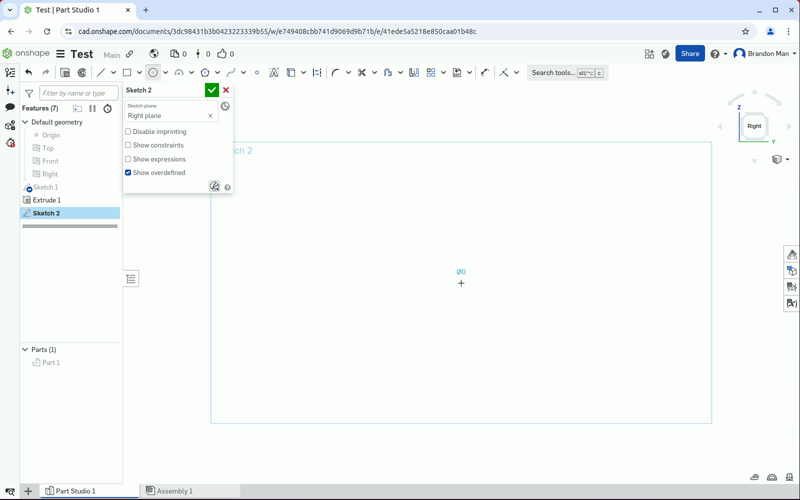
mouse_move(471, 282)
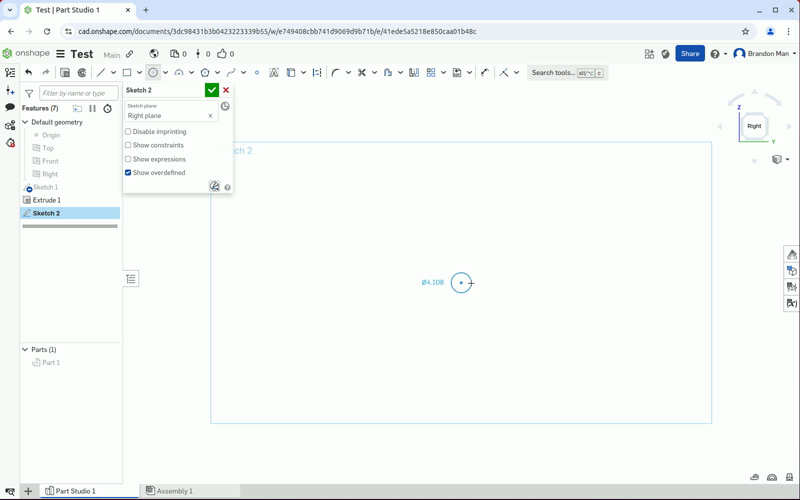
click(471, 282)
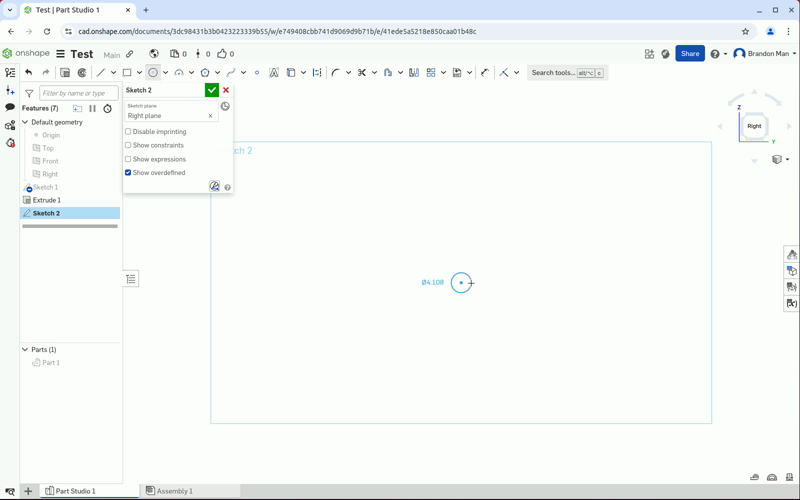
key(esc)
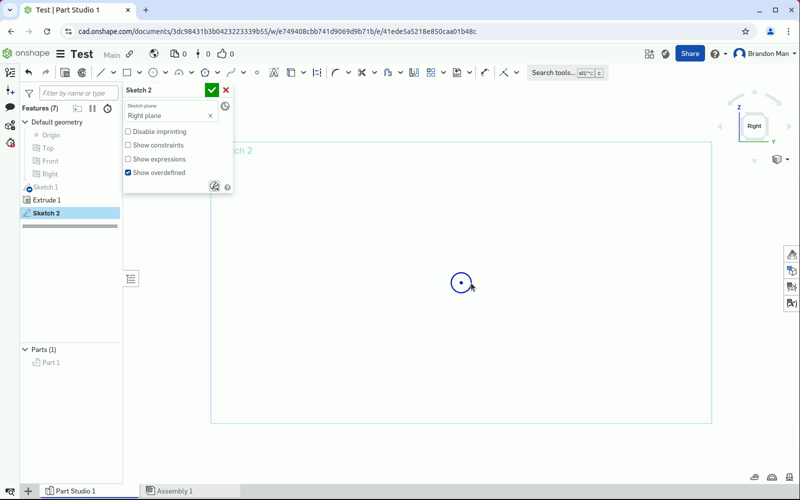
key(c)
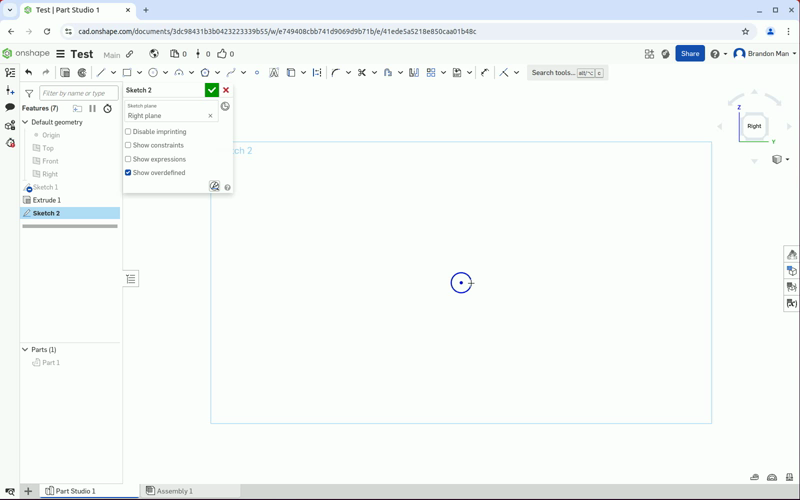
key_down(shift)
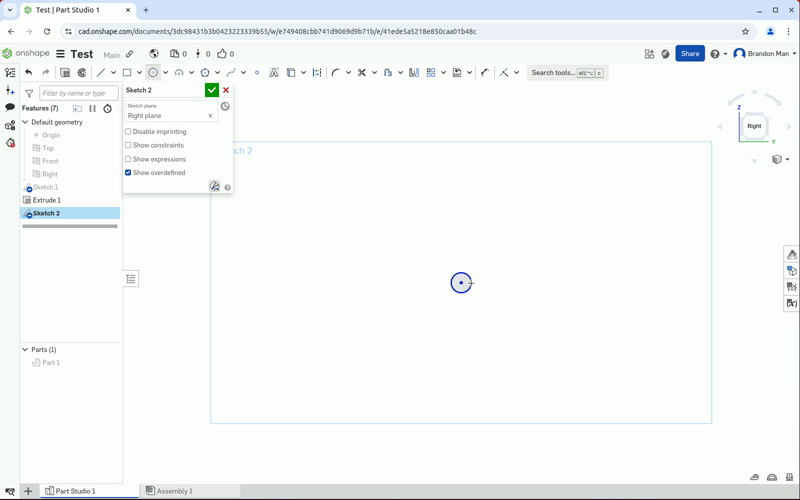
mouse_move(461, 282)
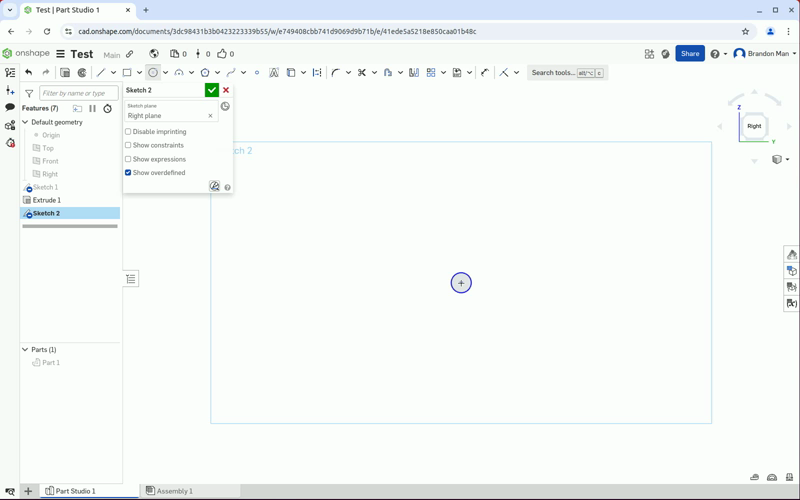
click(461, 282)
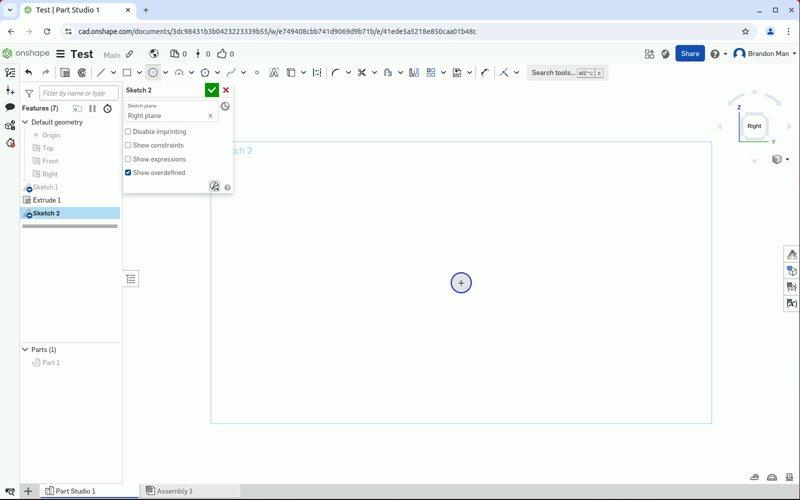
key_up(shift)
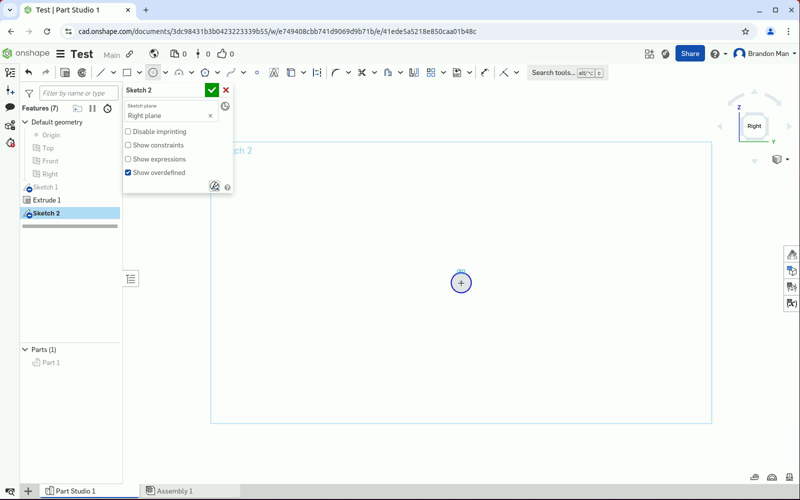
mouse_move(468, 282)
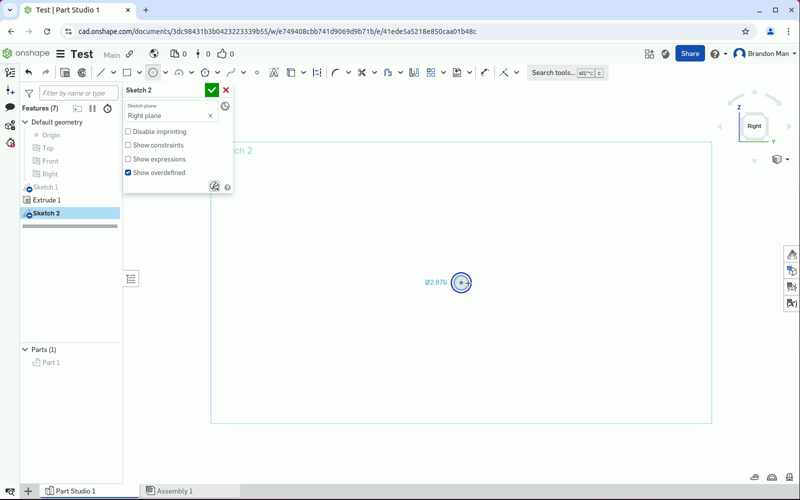
scroll(6)
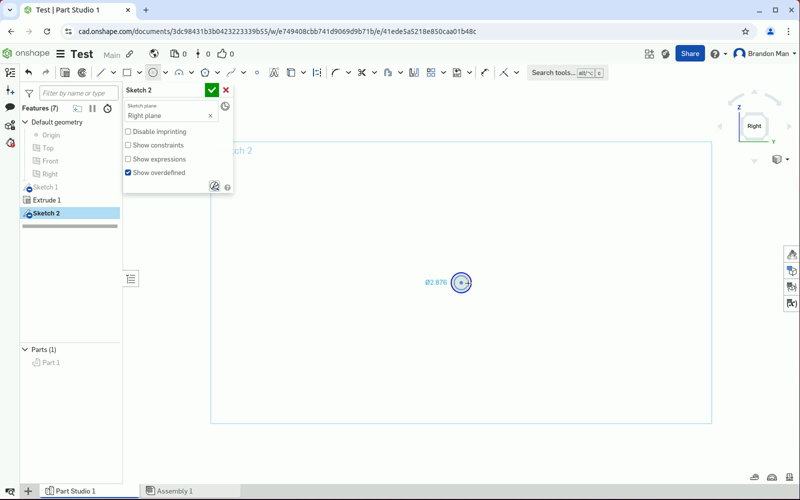
scroll(6)
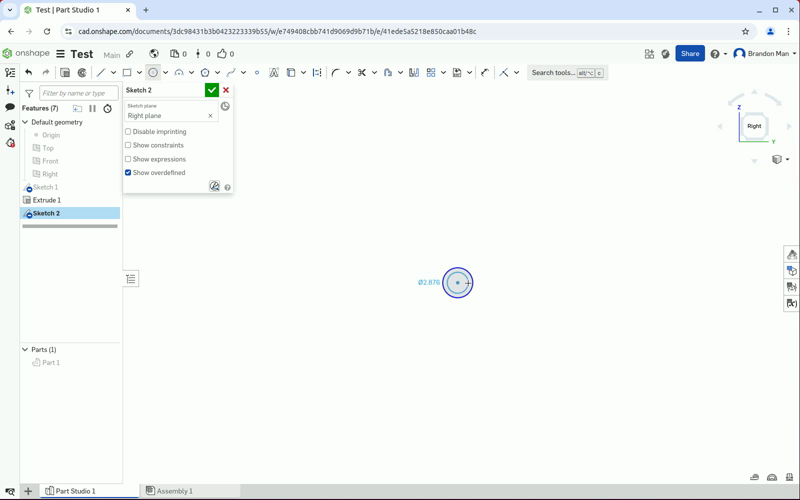
scroll(6)
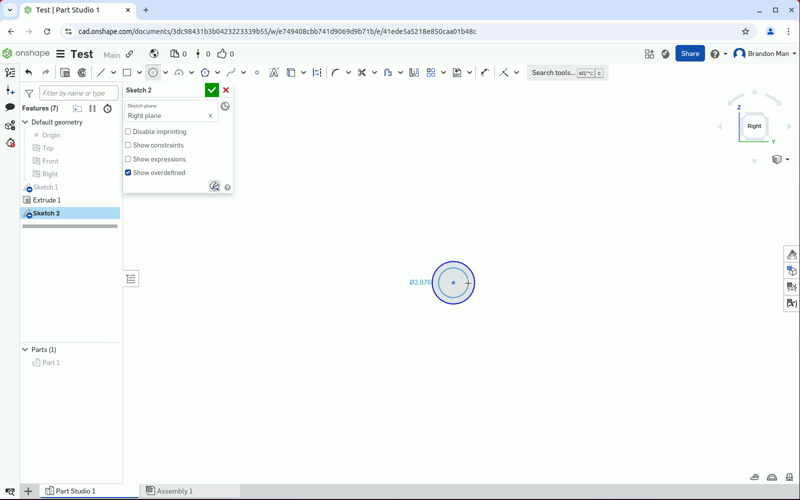
scroll(6)
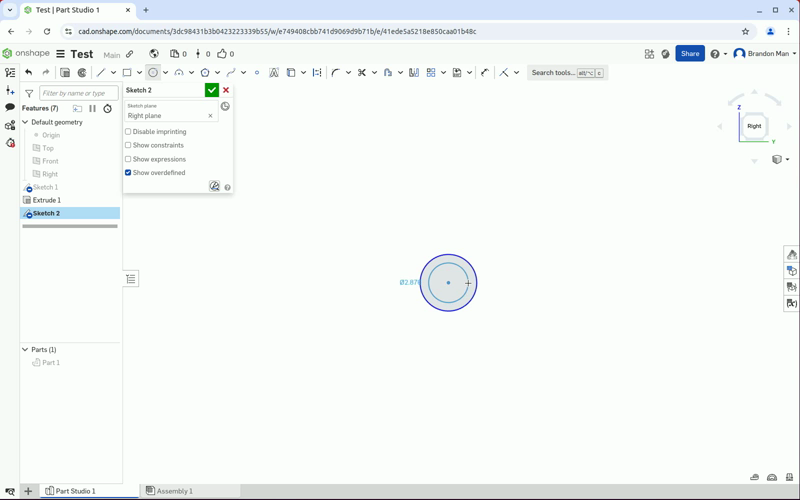
scroll(6)
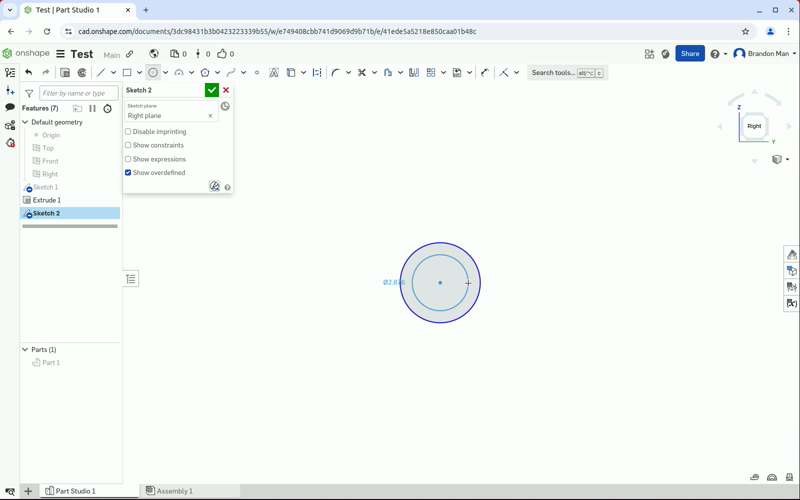
scroll(6)
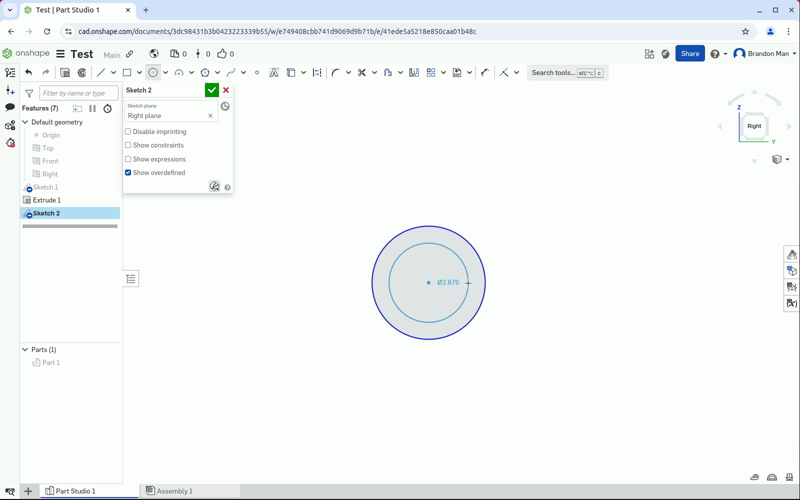
scroll(6)
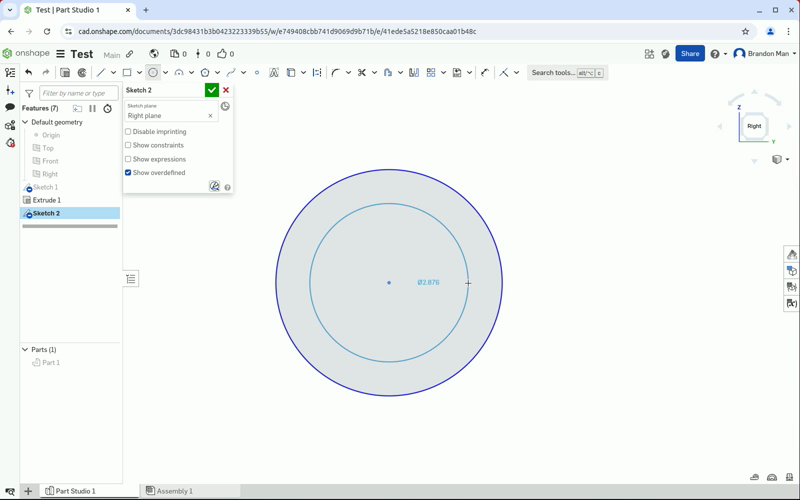
click(468, 282)
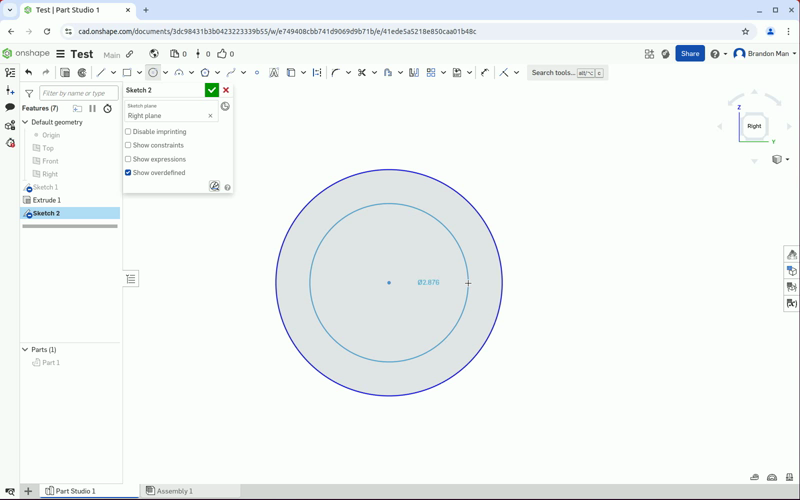
scroll(-6)
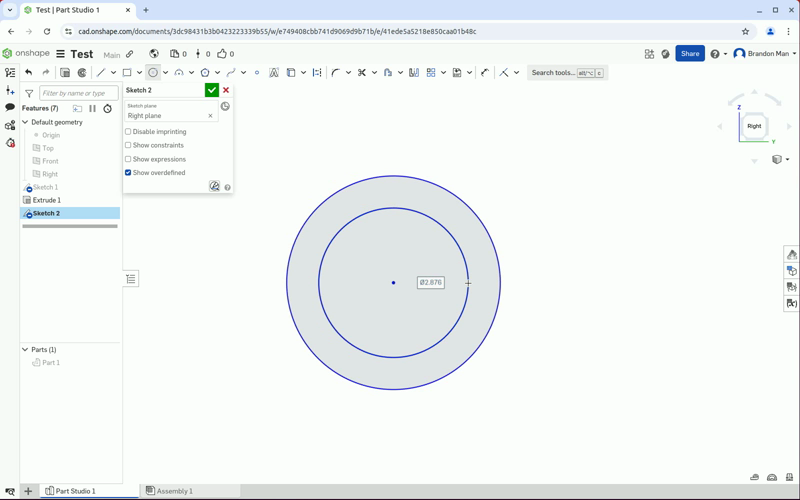
scroll(-6)
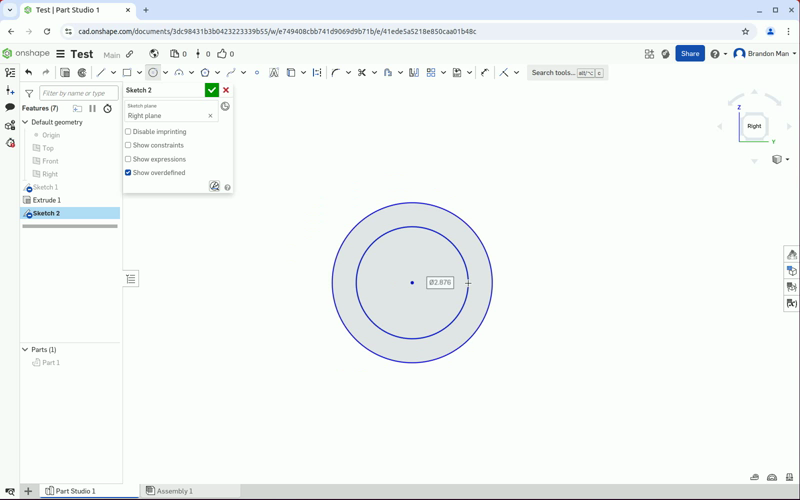
scroll(-6)
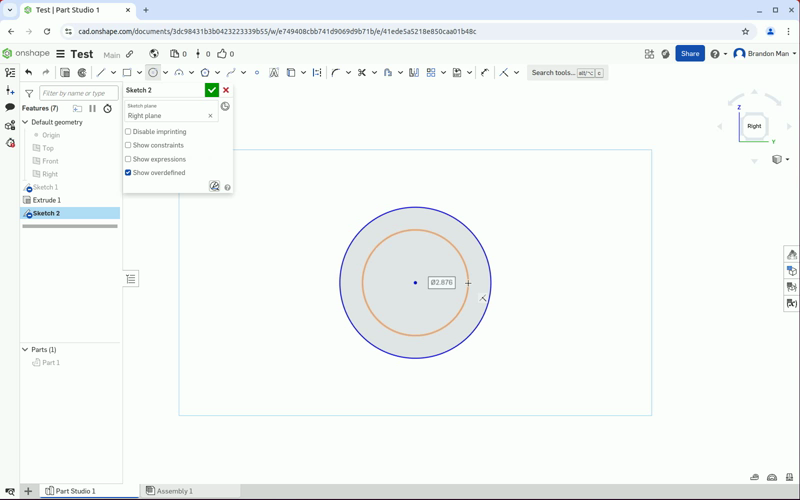
scroll(-6)
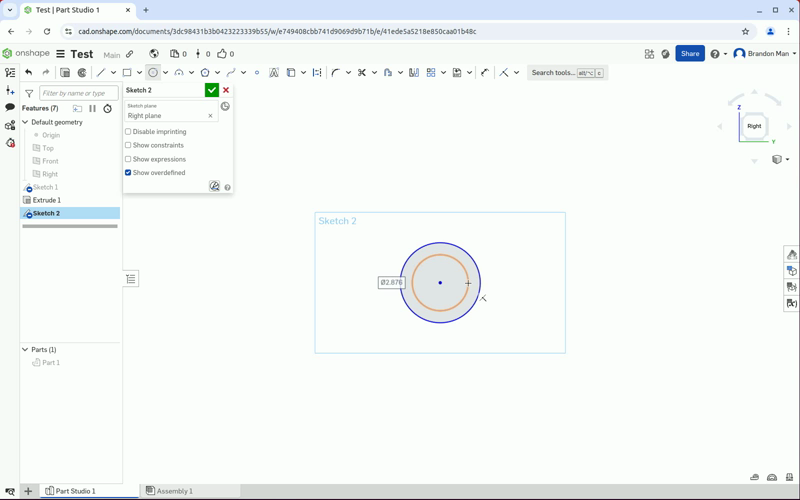
scroll(-6)
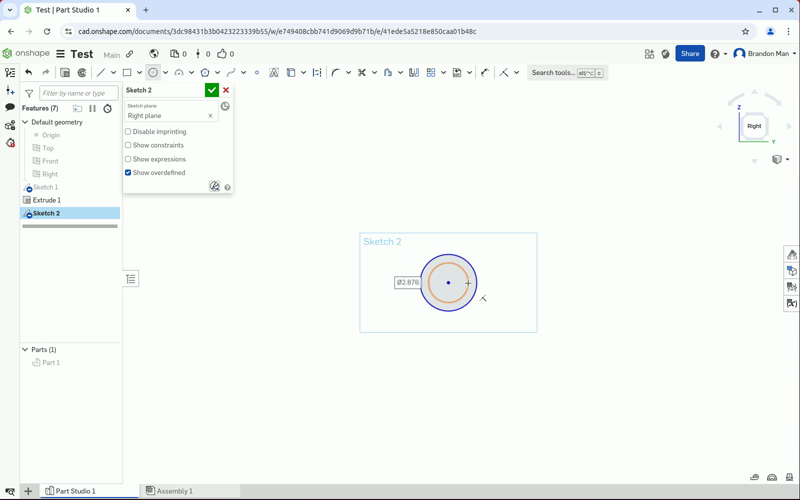
scroll(-6)
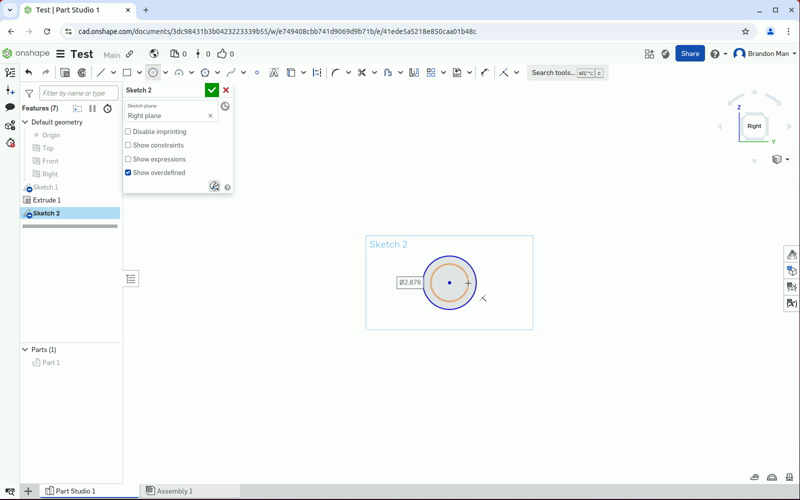
scroll(-6)
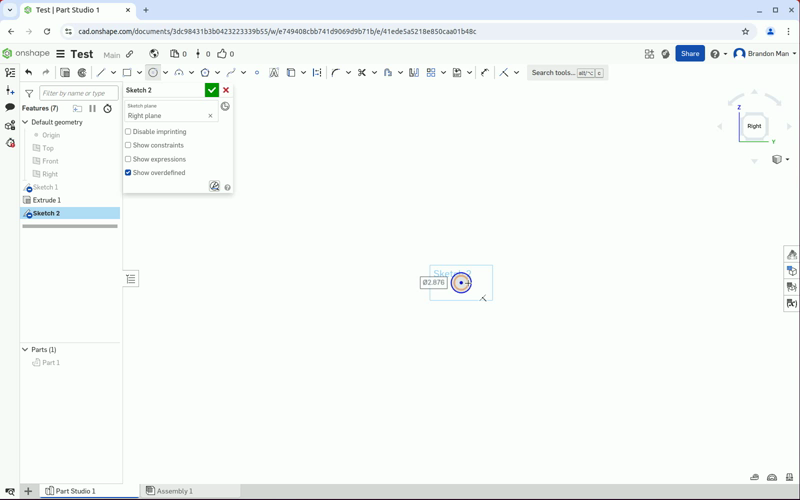
key(esc)
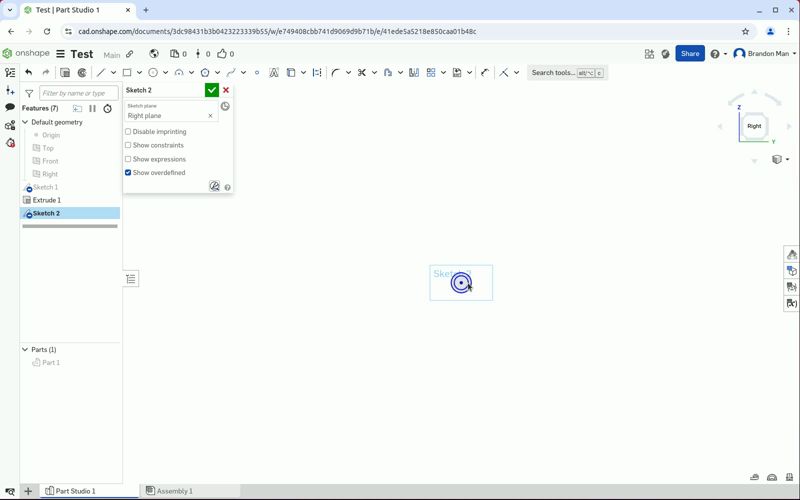
mouse_move(469, 278)
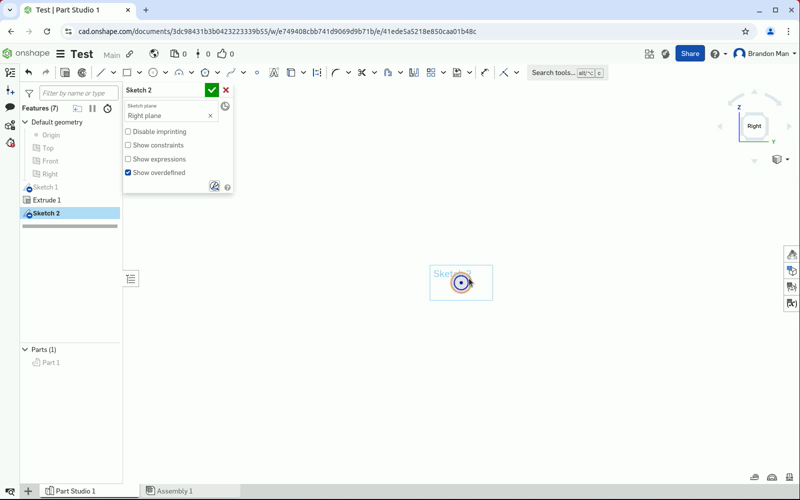
scroll(6)
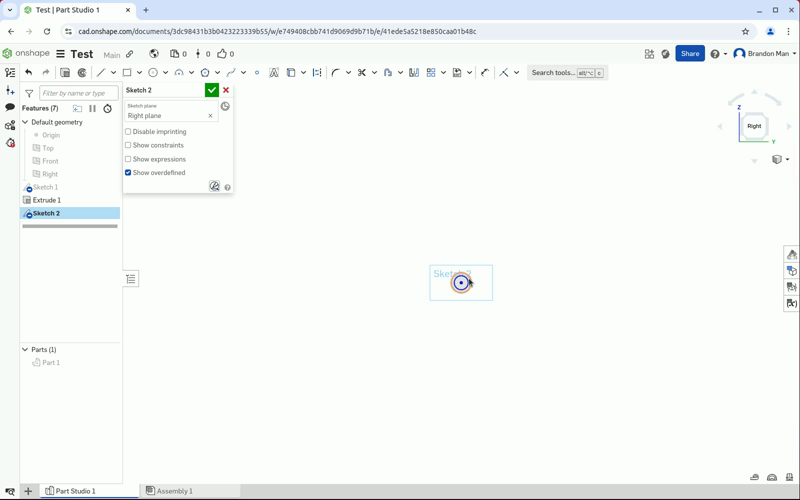
scroll(6)
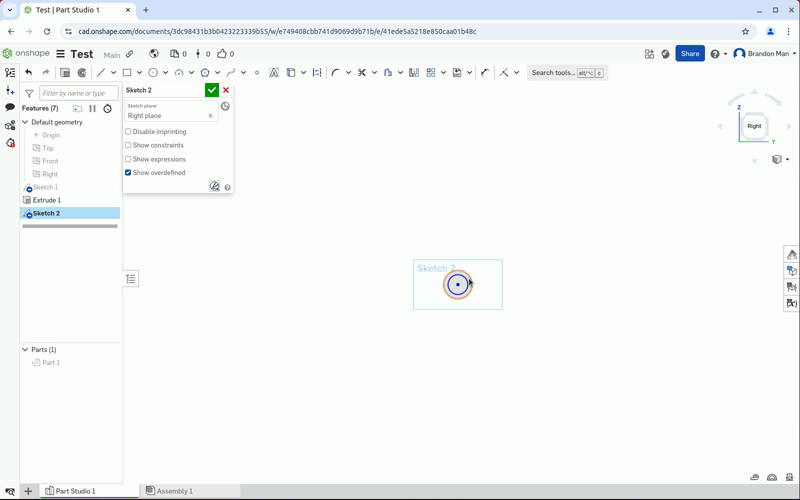
scroll(6)
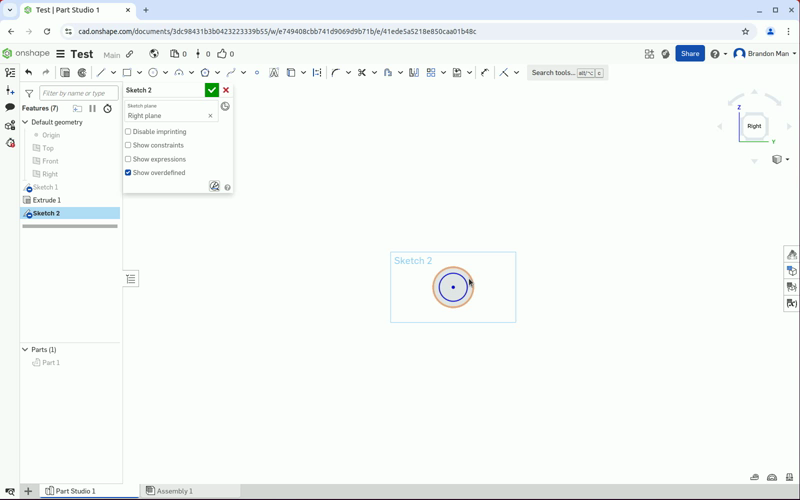
scroll(6)
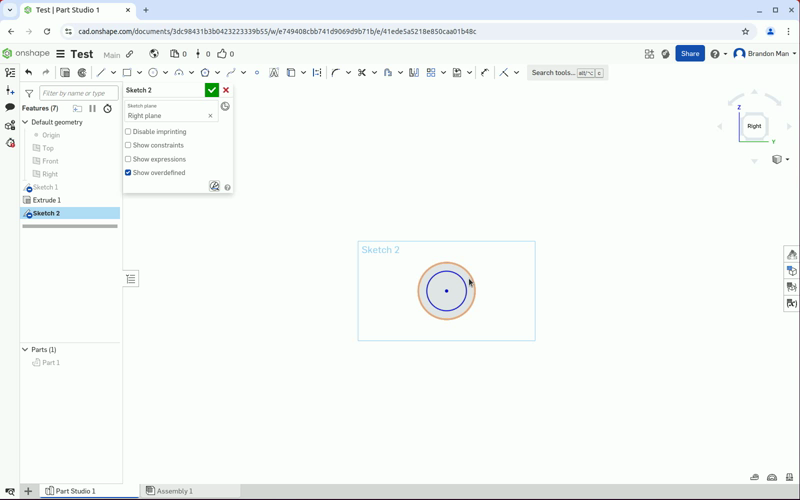
scroll(6)
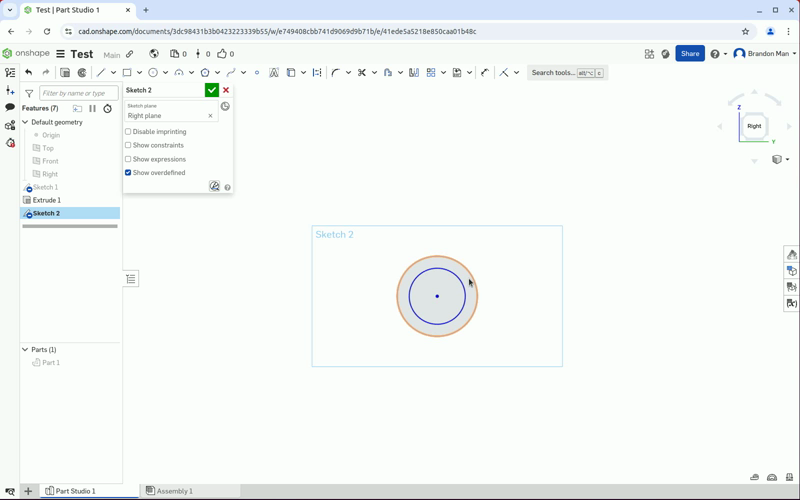
scroll(6)
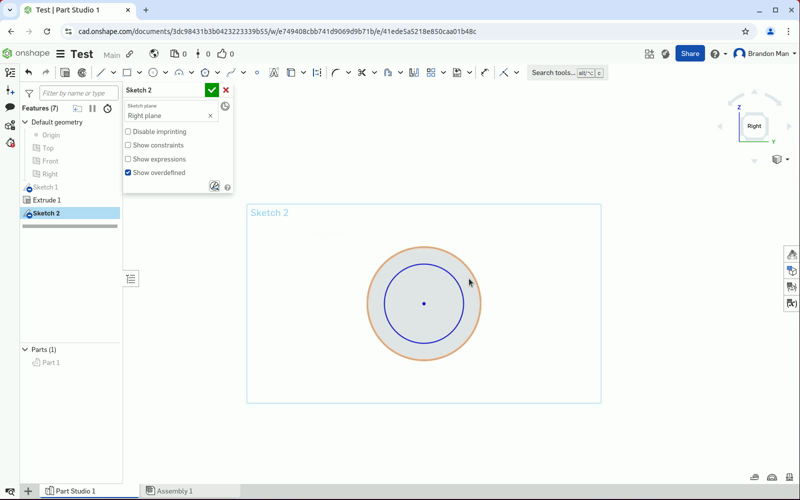
scroll(6)
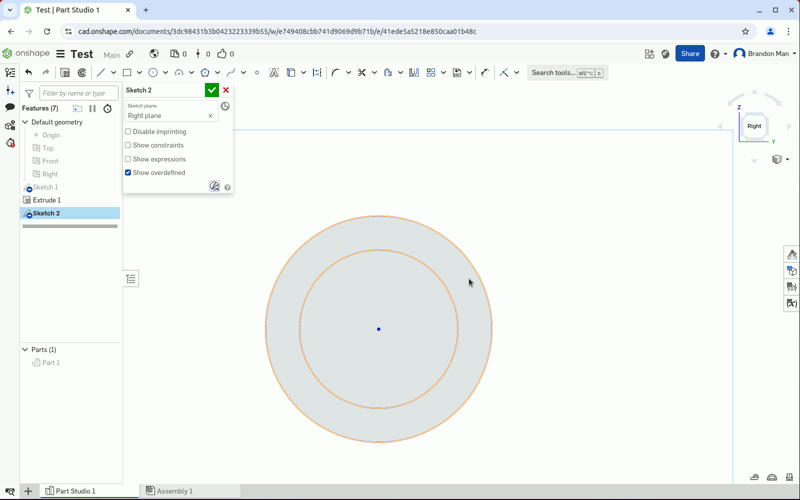
click(469, 278)
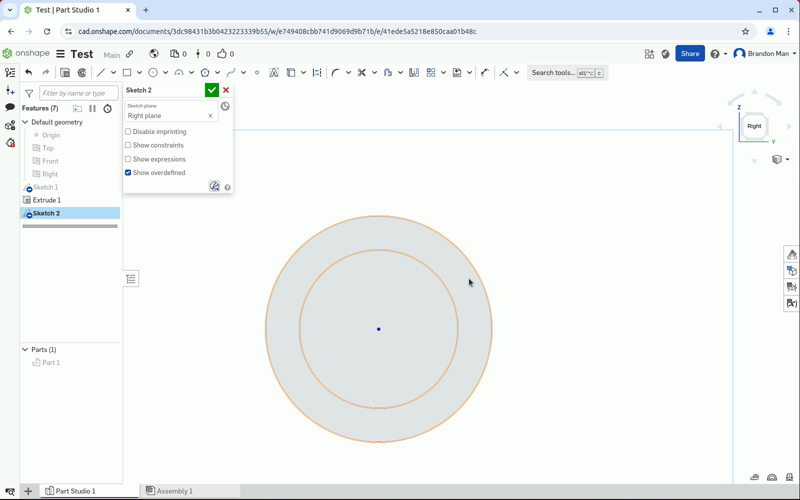
scroll(-6)
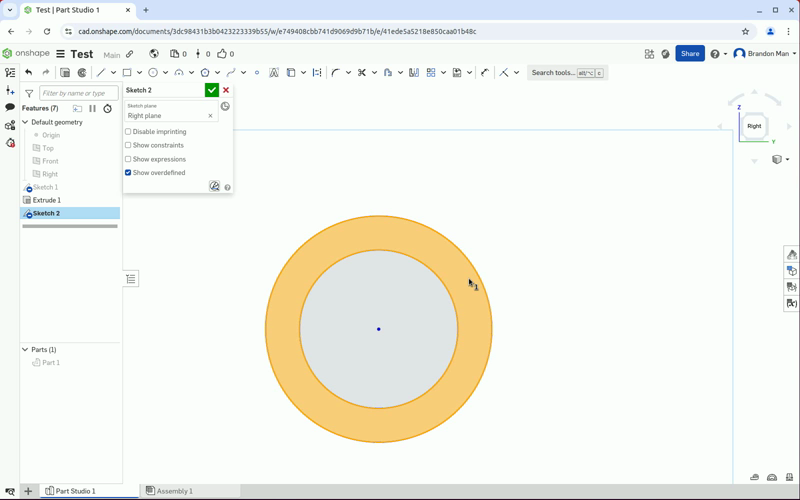
scroll(-6)
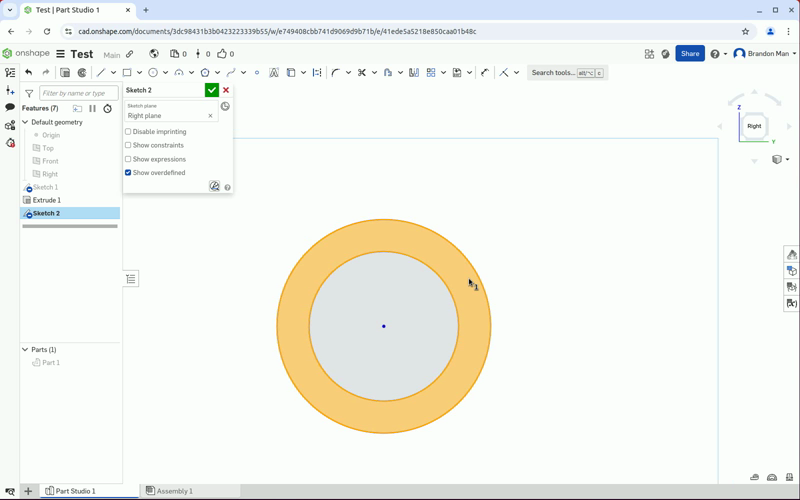
scroll(-6)
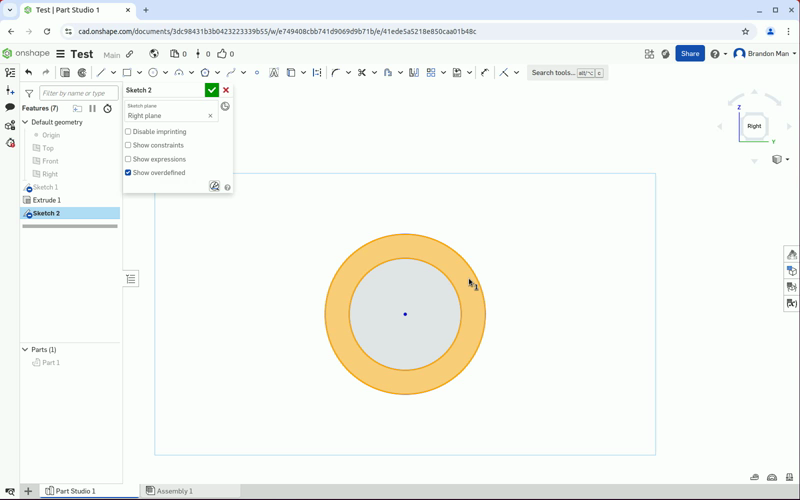
scroll(-6)
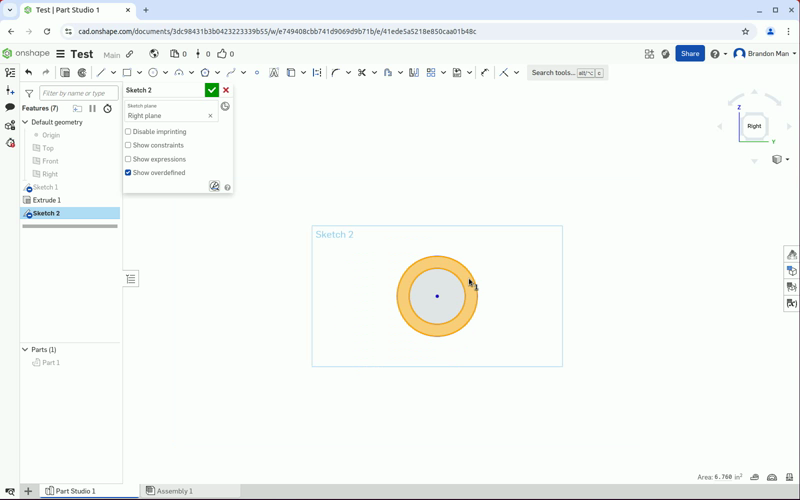
scroll(-6)
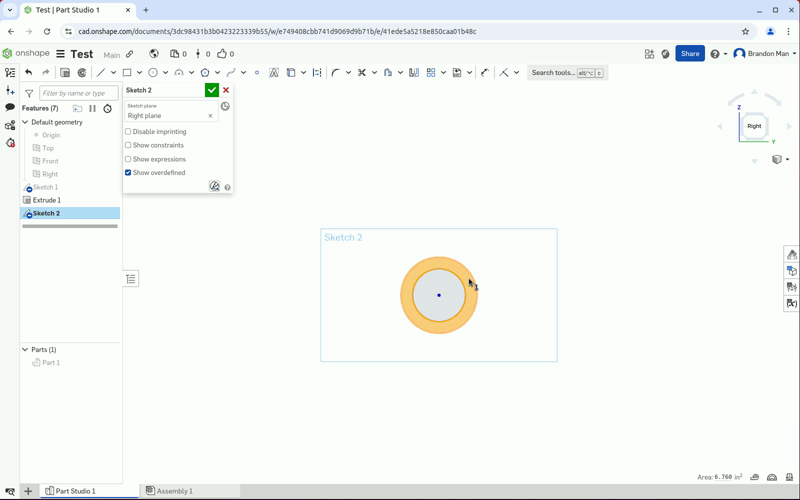
scroll(-6)
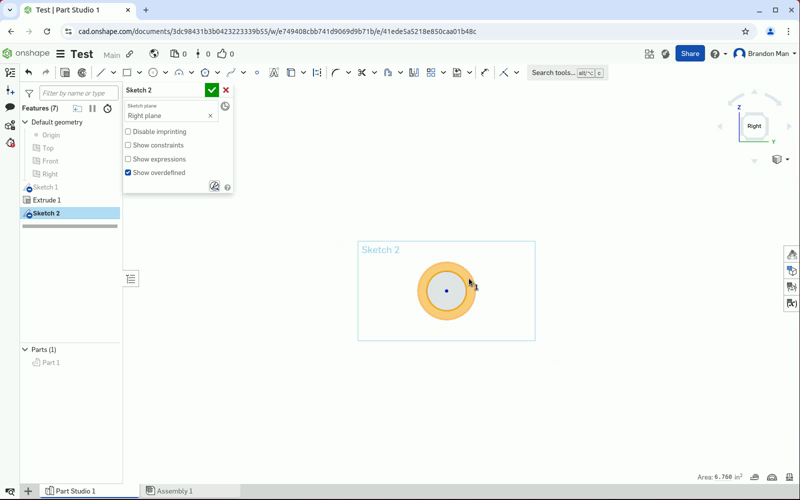
scroll(-6)
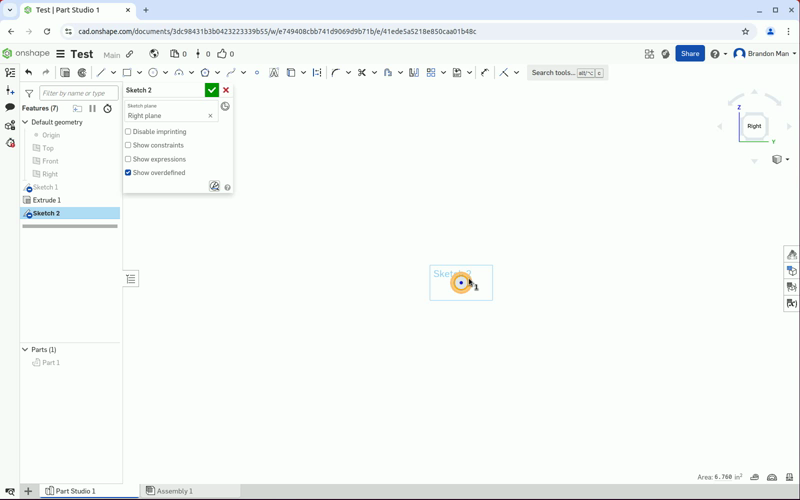
mouse_move(73, 352)
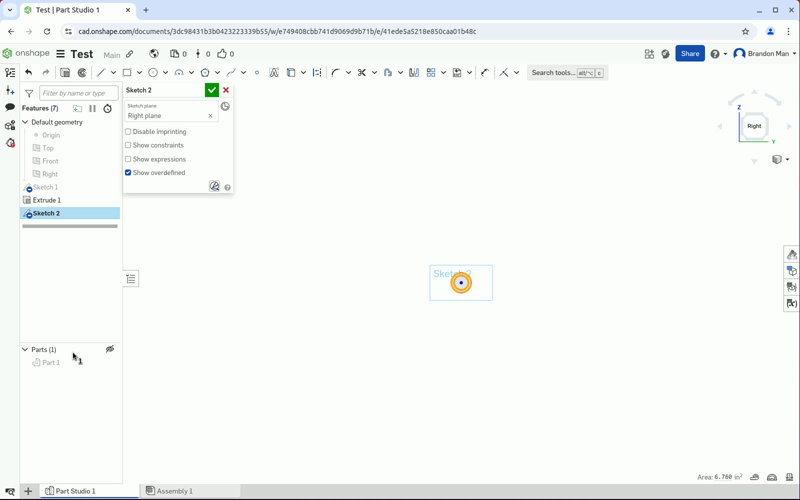
key(shift+y)
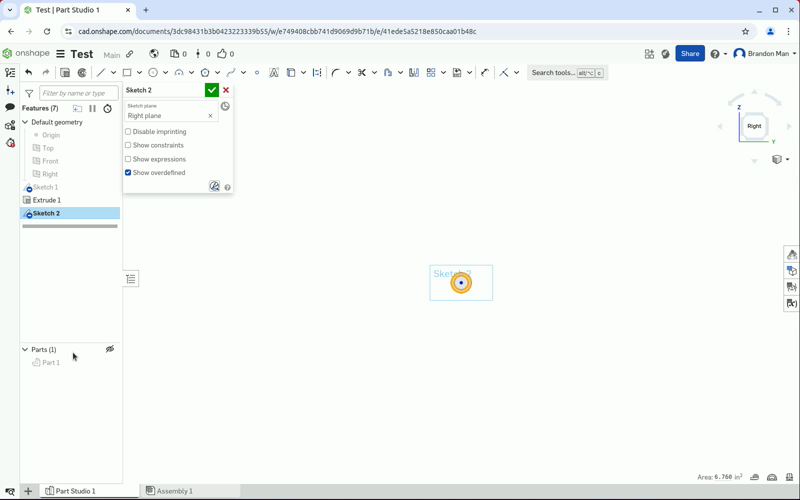
key(shift+e)
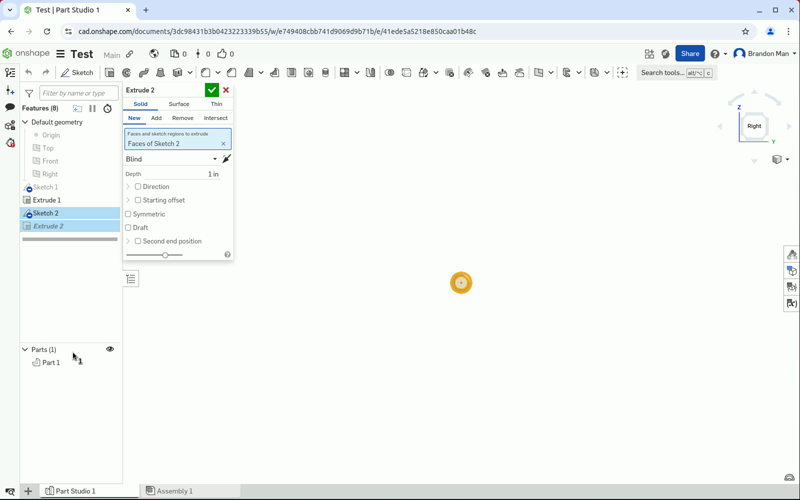
mouse_move(143, 106)
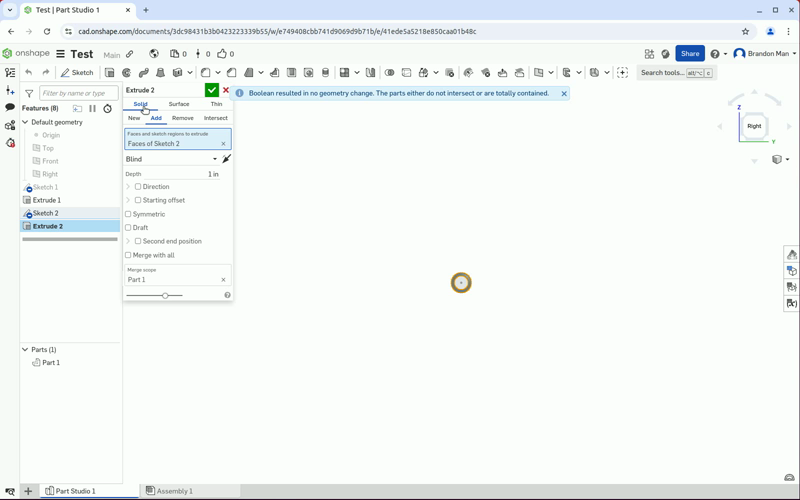
click(143, 106)
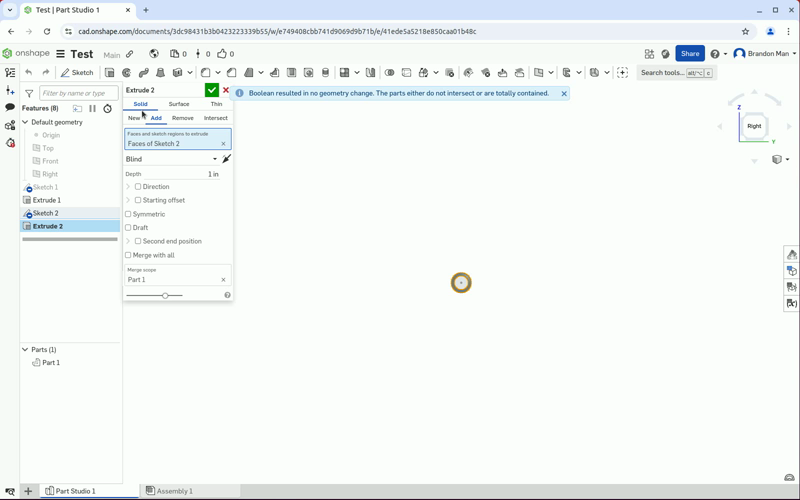
mouse_move(137, 120)
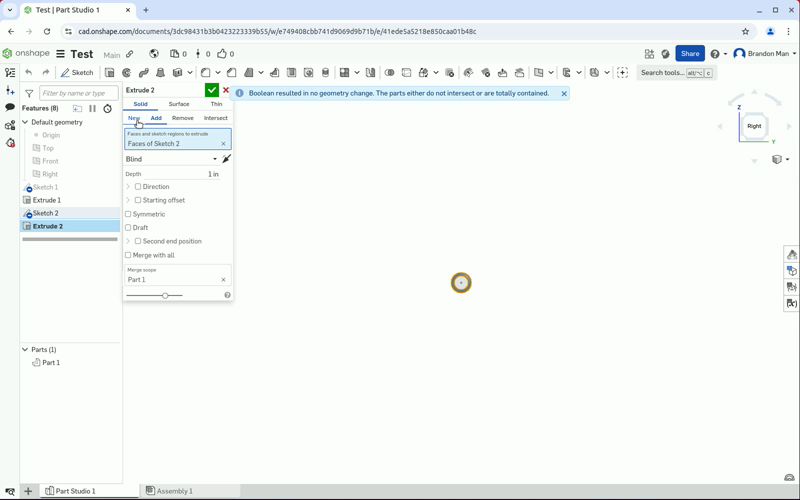
click(137, 120)
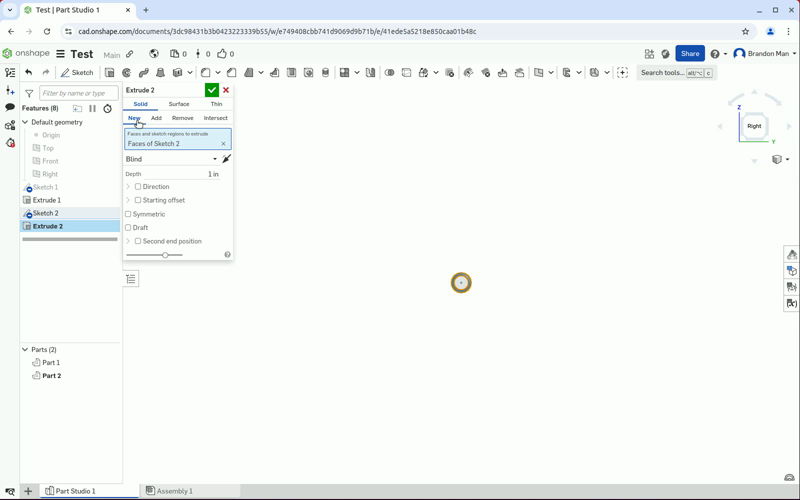
key(tab, 4)
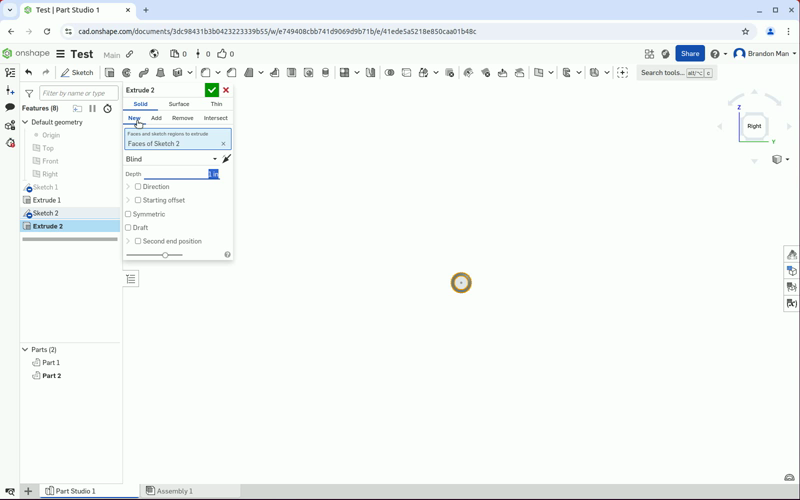
text(23.108)
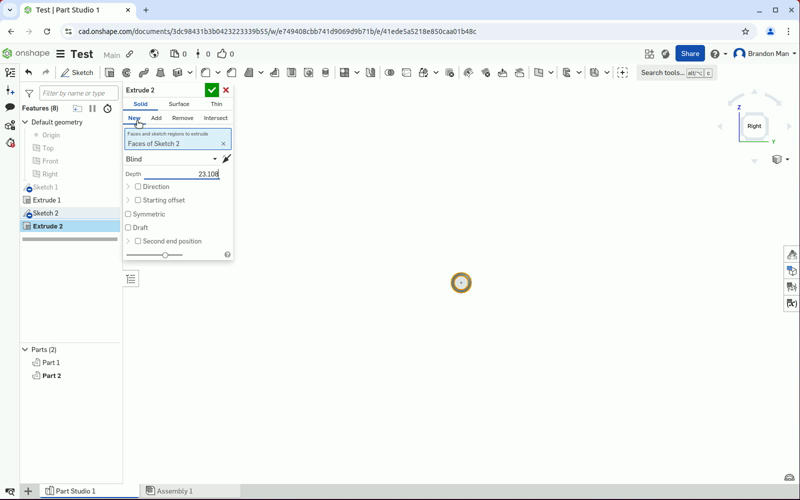
key(enter)
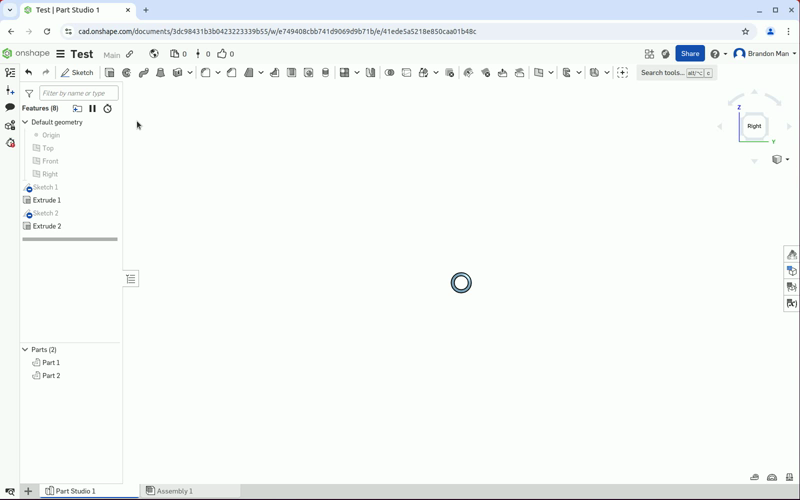
key(shift+h)
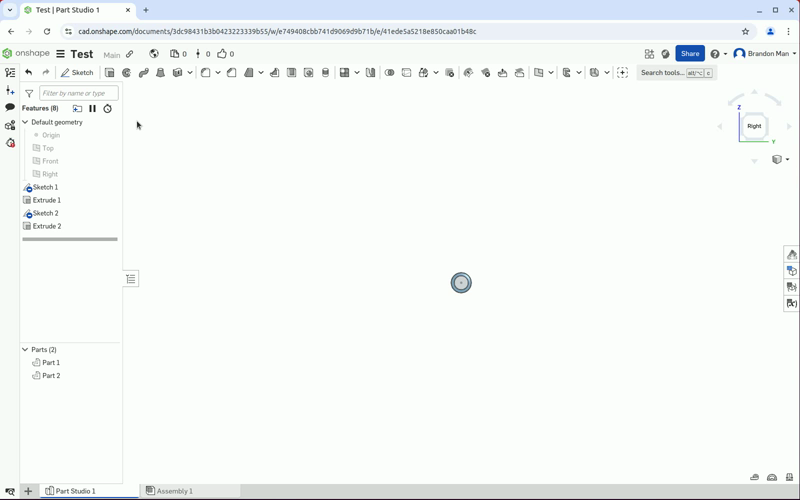
key(shift+h)
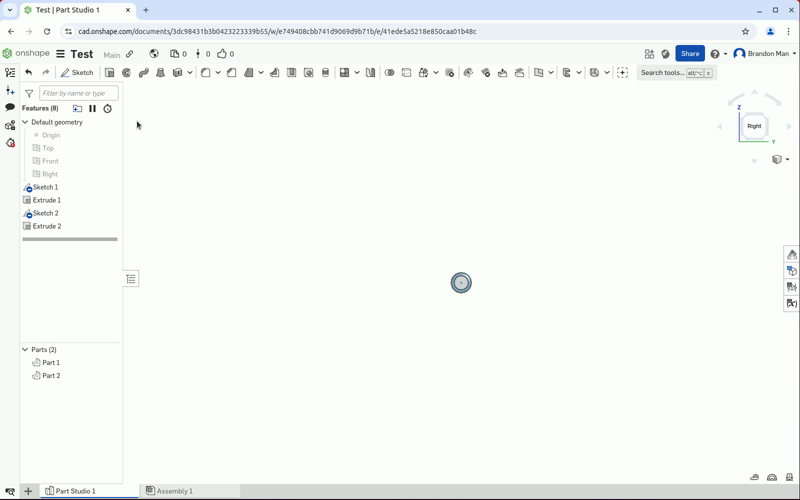
key(shift+7)
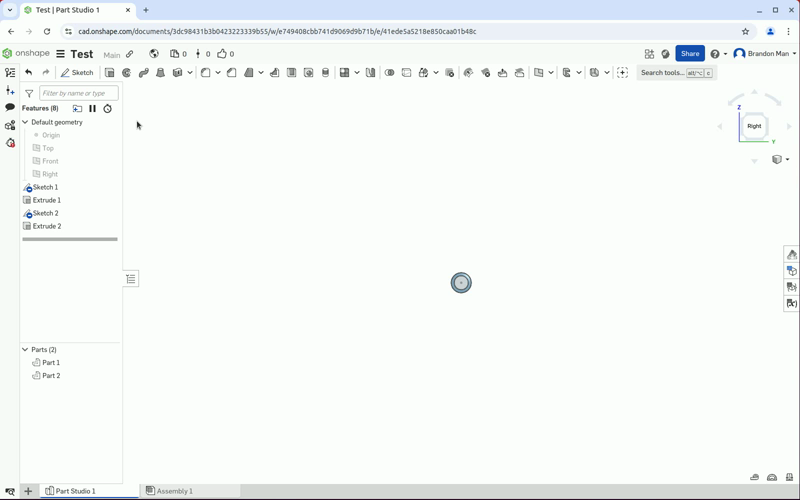
key(right, 2)
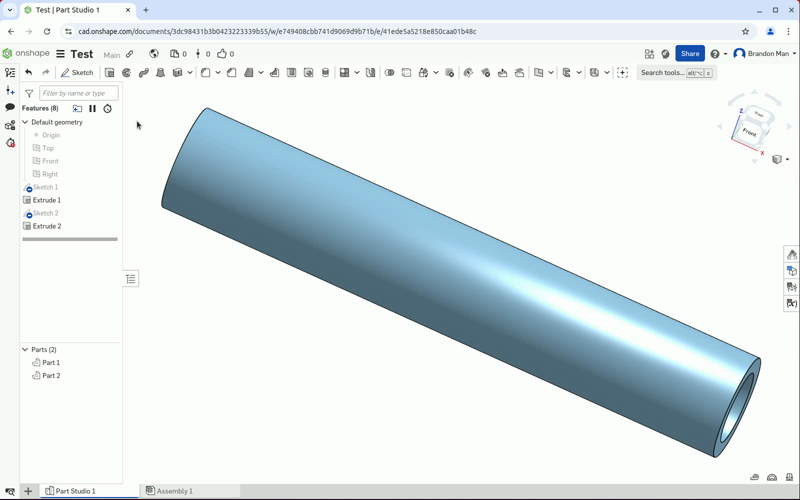
key(down, 2)
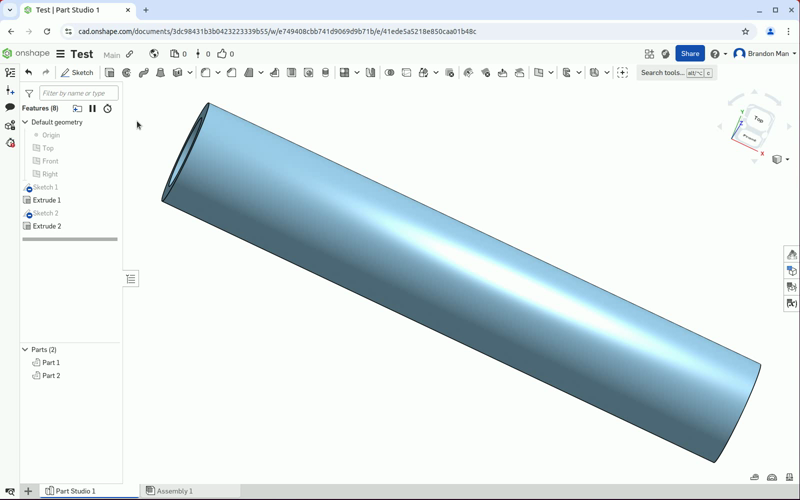
key(up, 2)
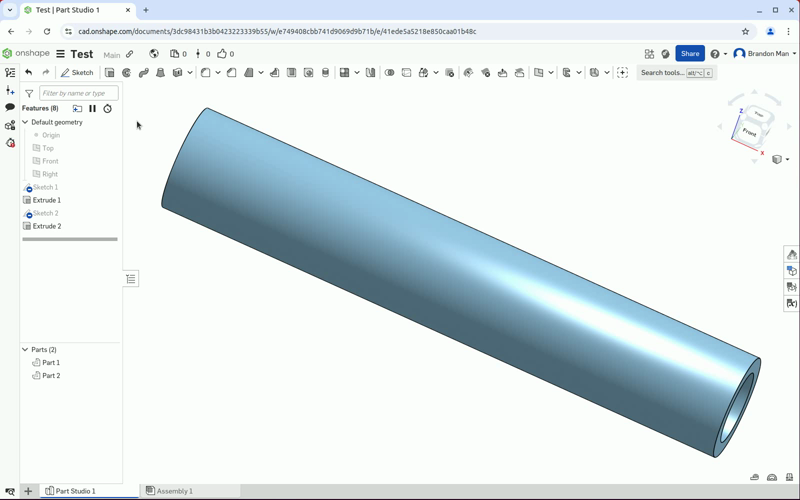
key(left, 2)
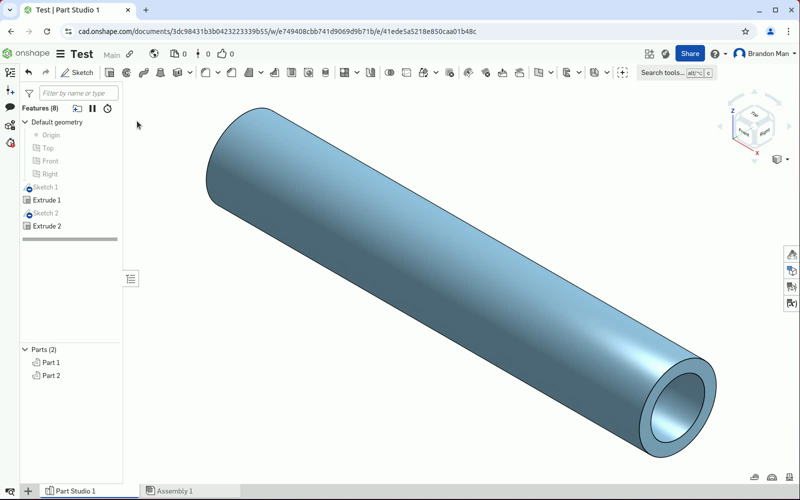
mouse_move(73, 189)
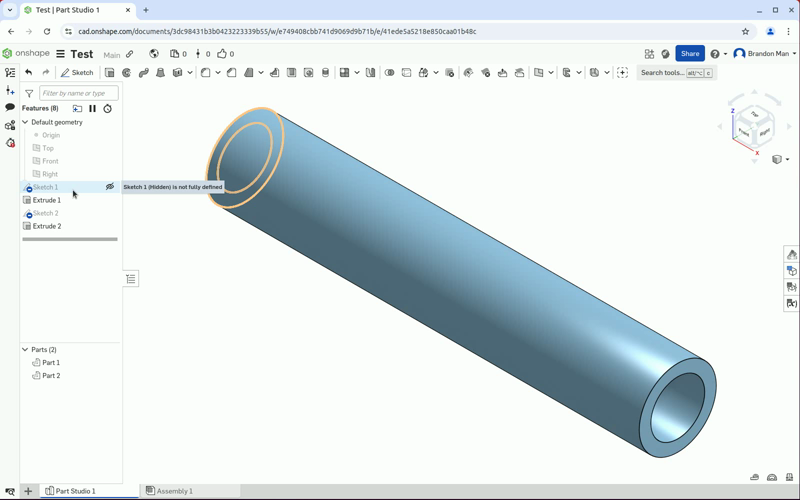
click(73, 189)